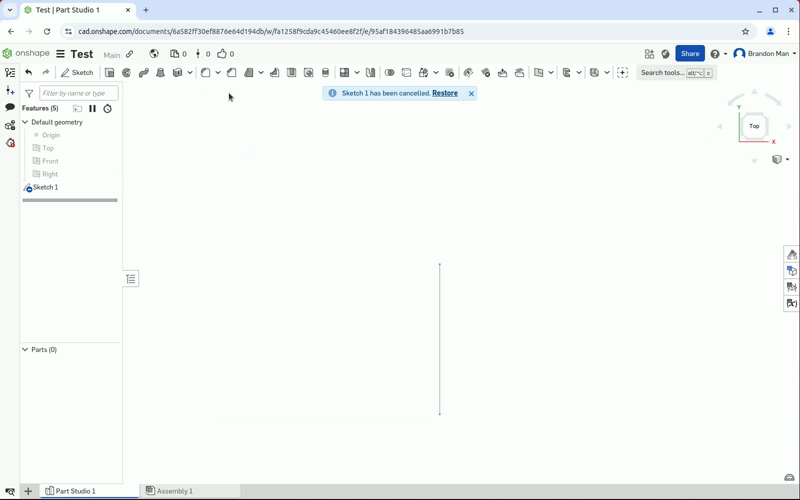
key(shift+h)
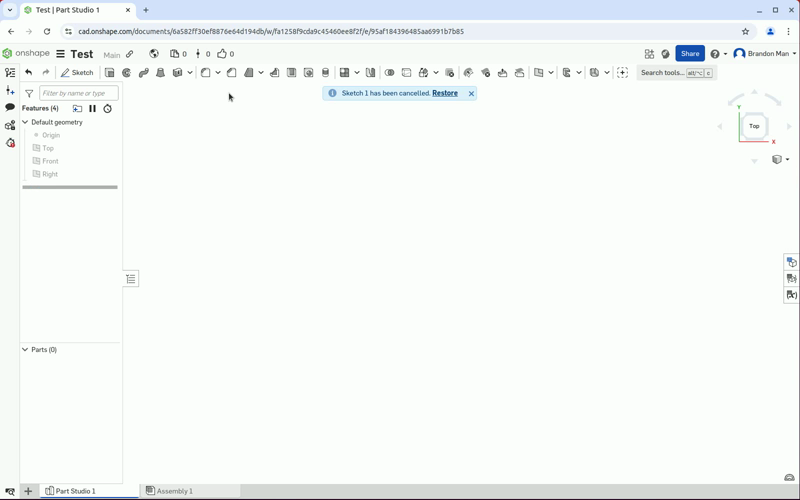
mouse_move(73, 352)
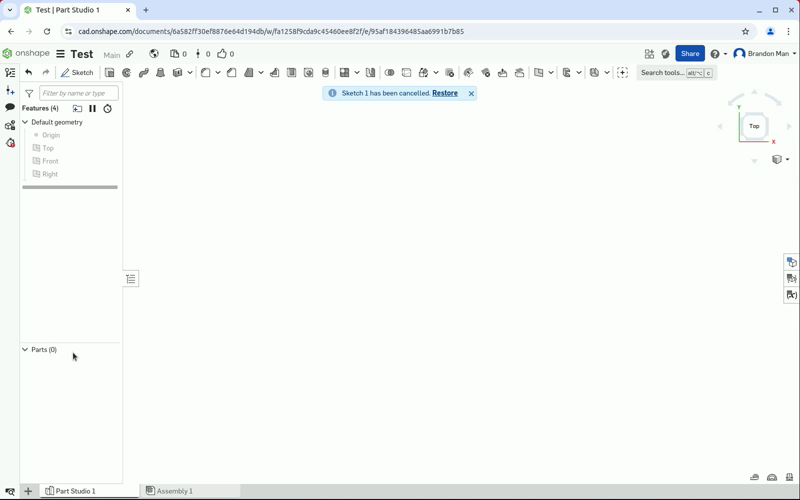
key(y)
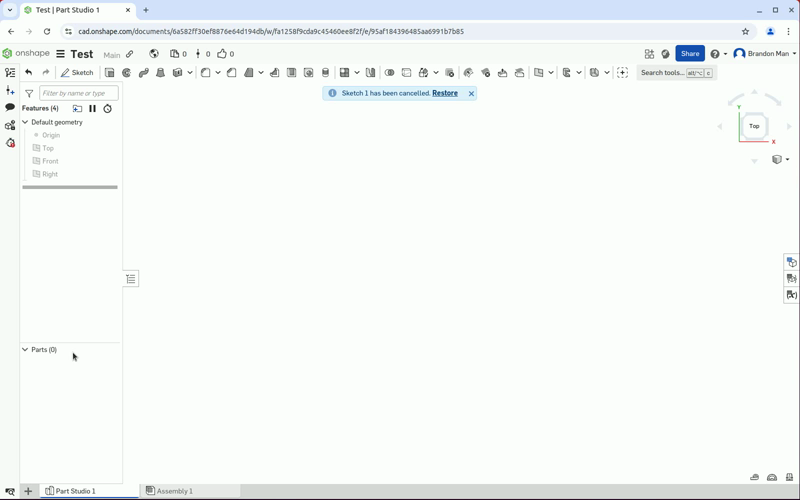
key(shift+p)
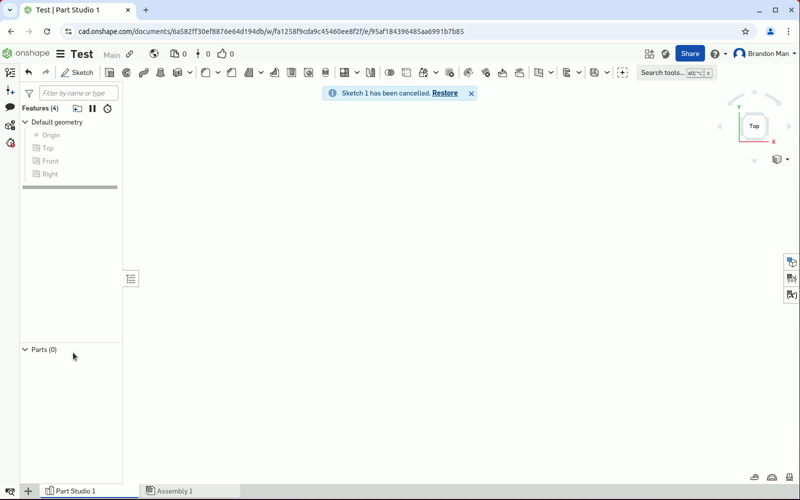
key(space)
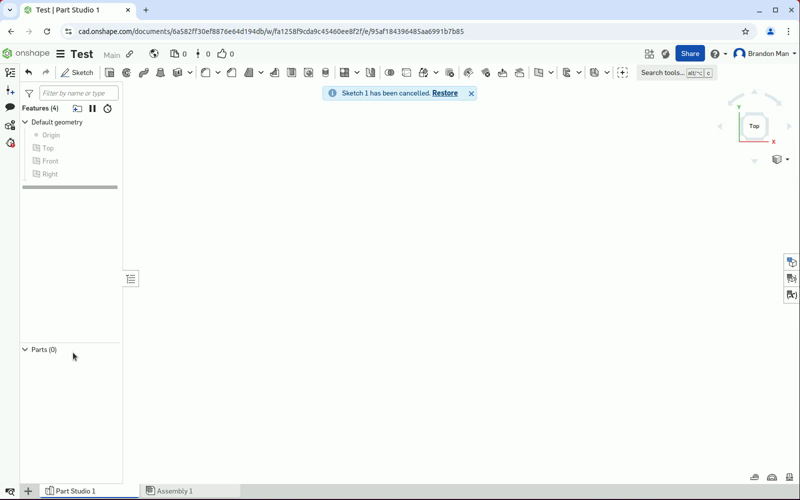
key_down(shift)
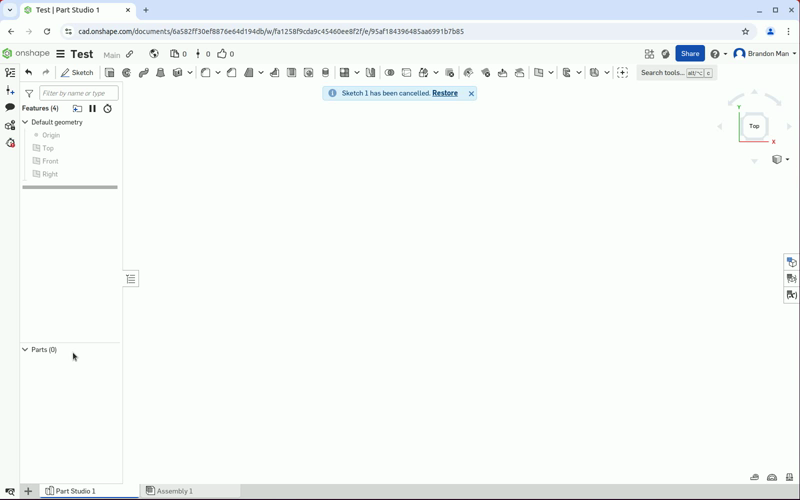
key(up)
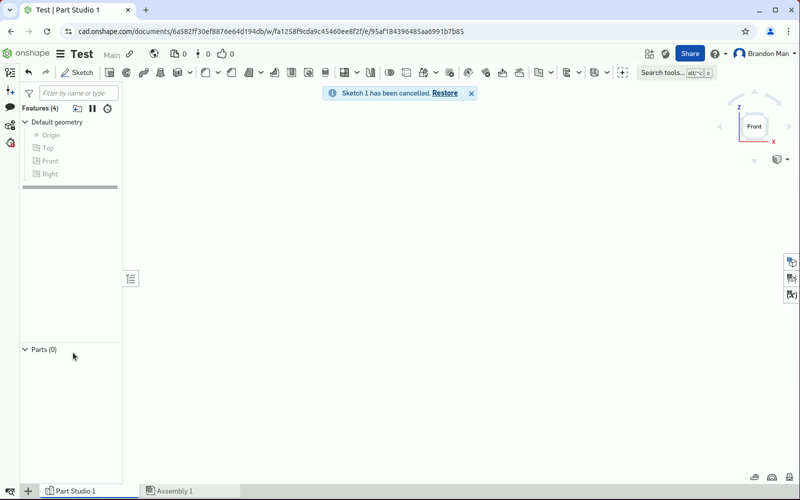
key_up(shift)
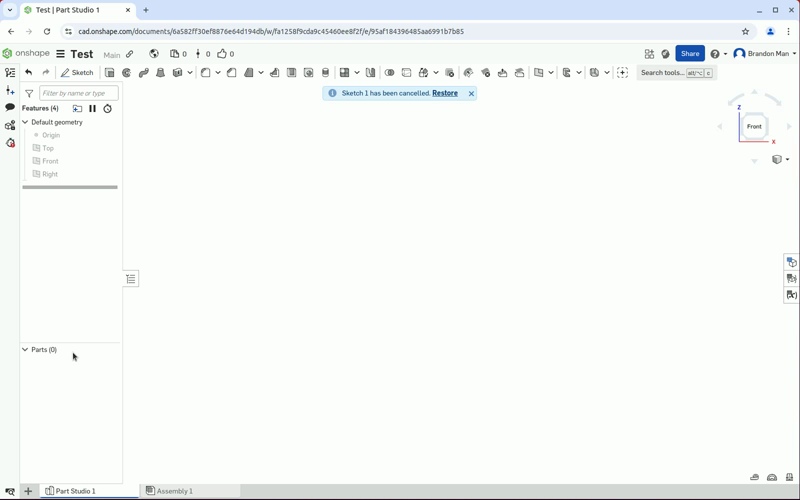
mouse_move(73, 352)
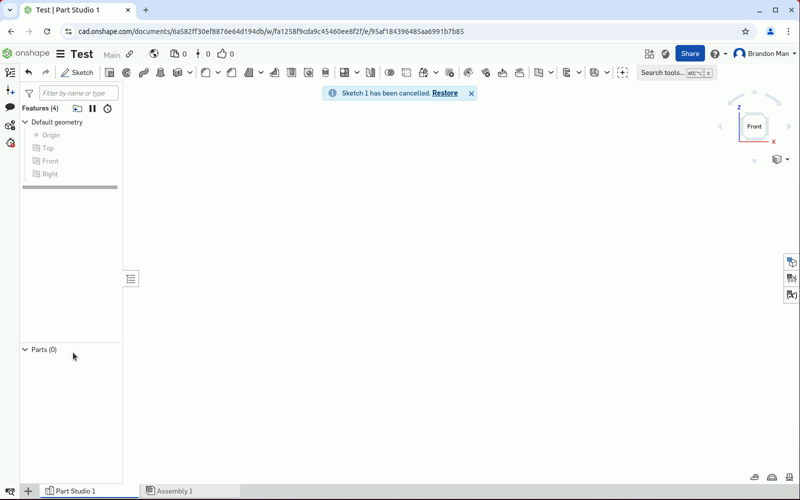
key(shift+y)
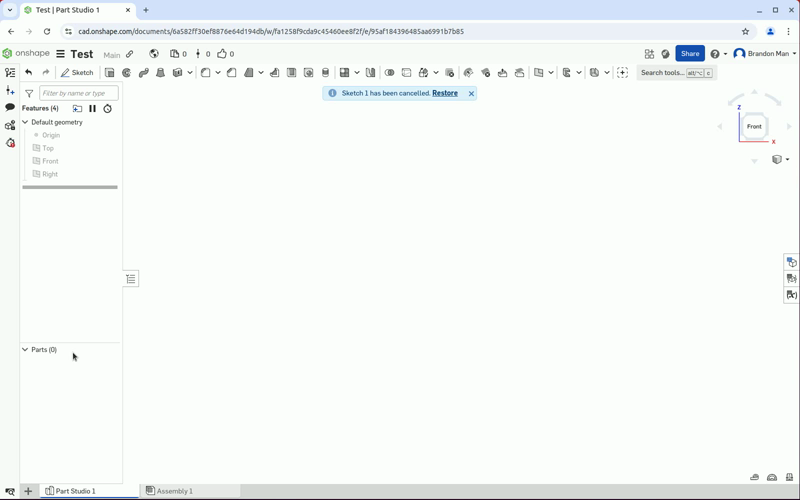
key(shift+s)
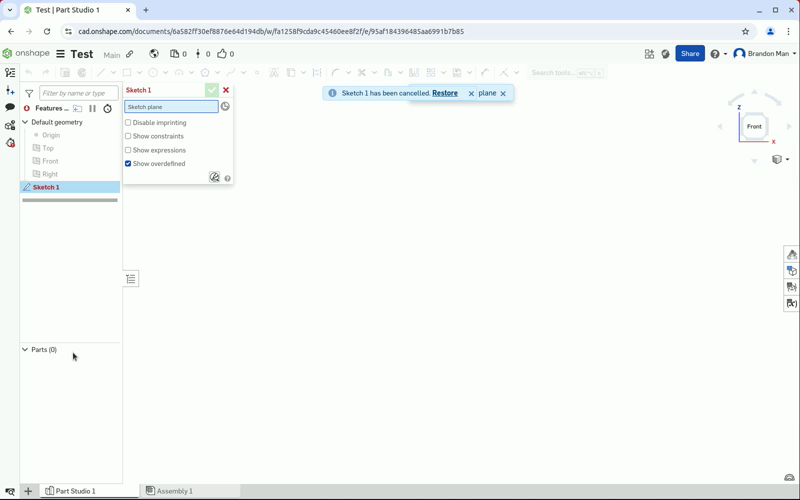
mouse_move(73, 163)
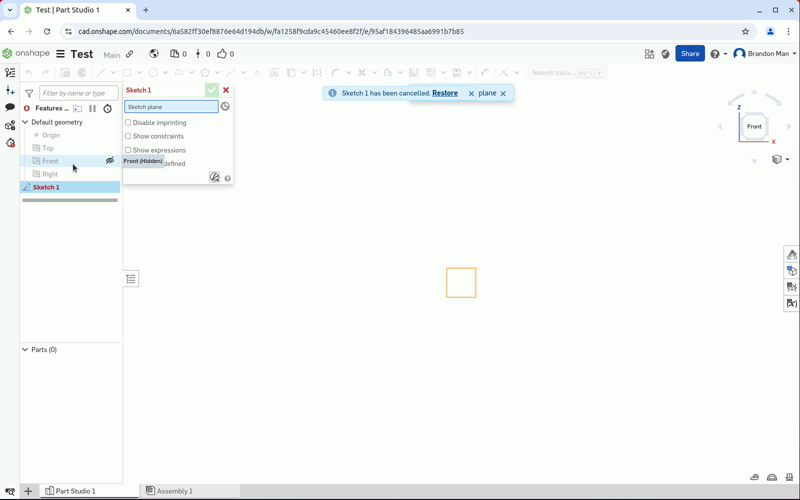
click(73, 163)
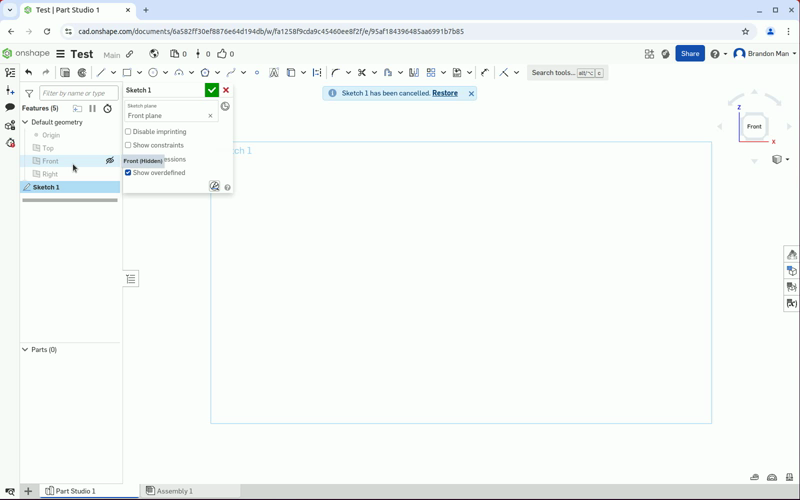
mouse_move(73, 352)
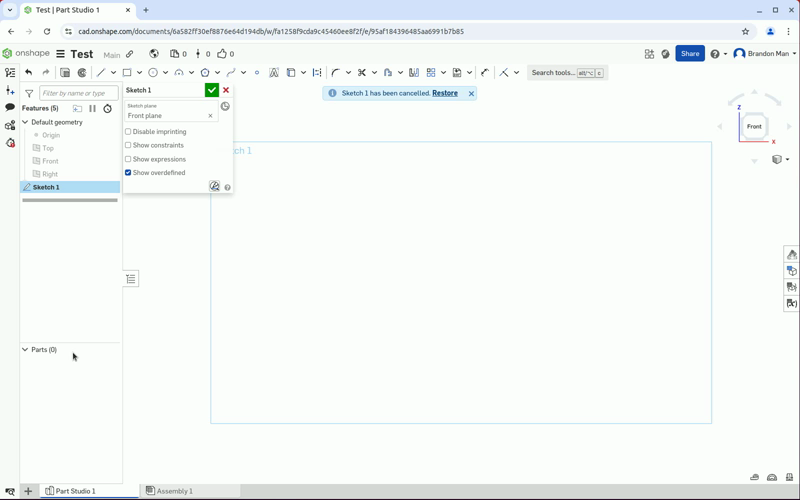
key(y)
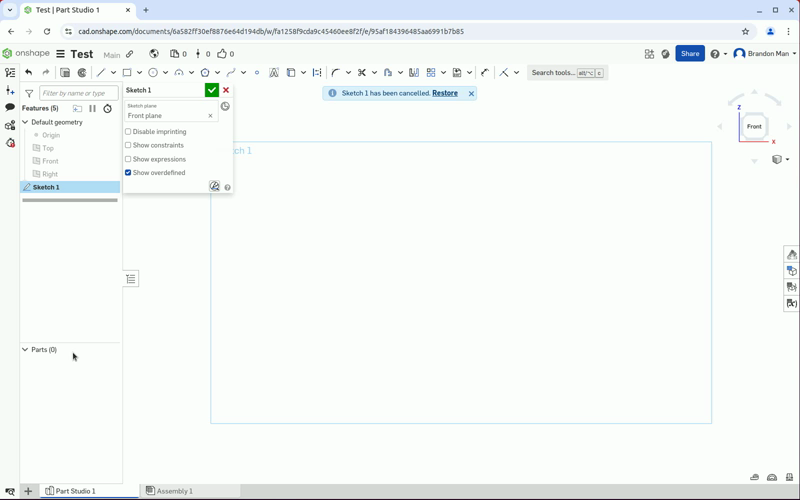
key(l)
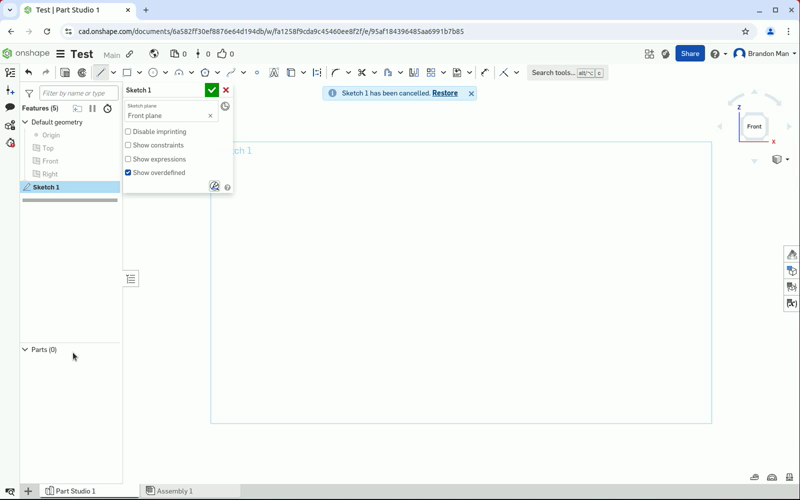
key_down(shift)
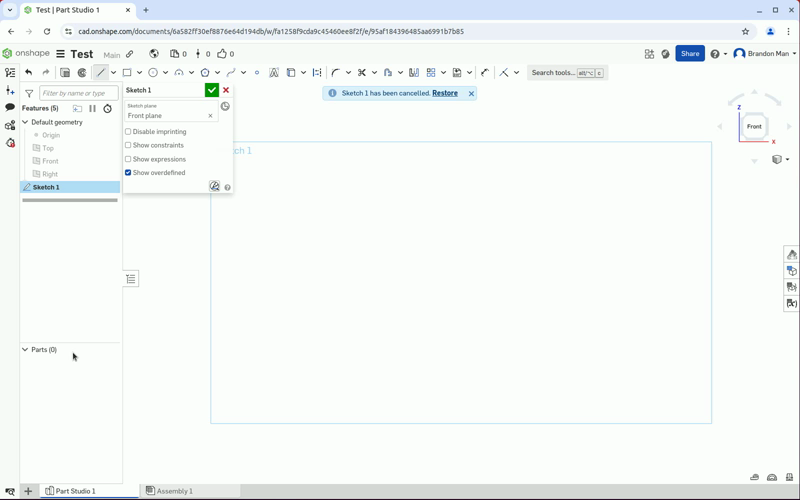
mouse_move(460, 282)
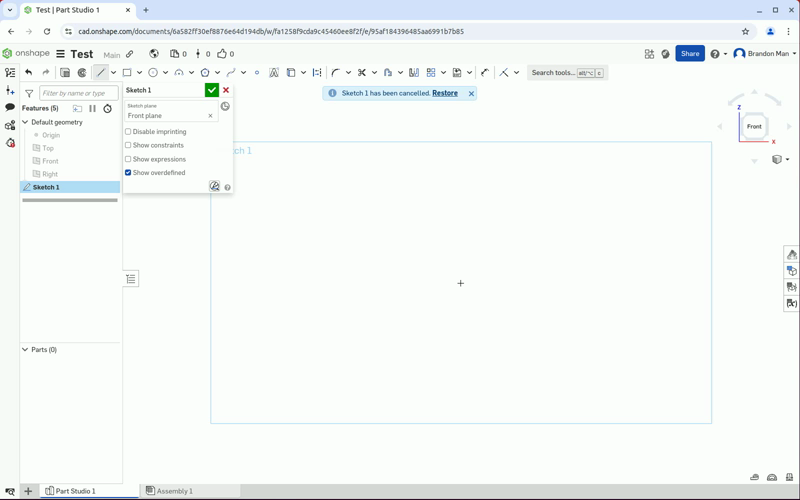
click(460, 282)
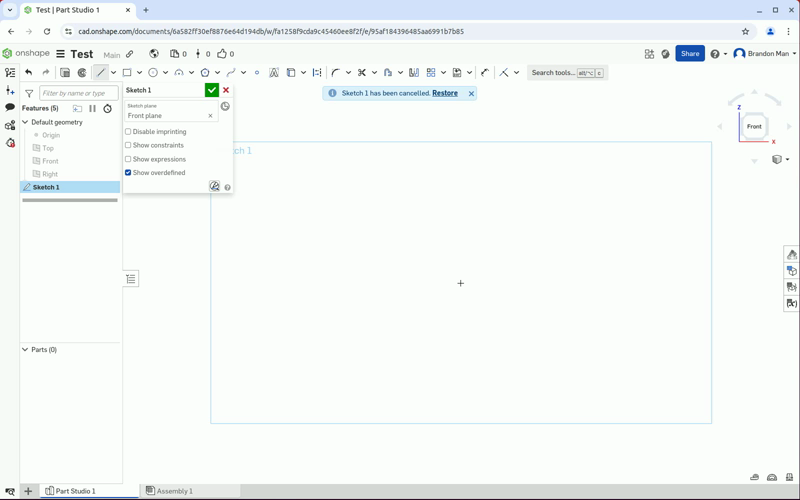
key_up(shift)
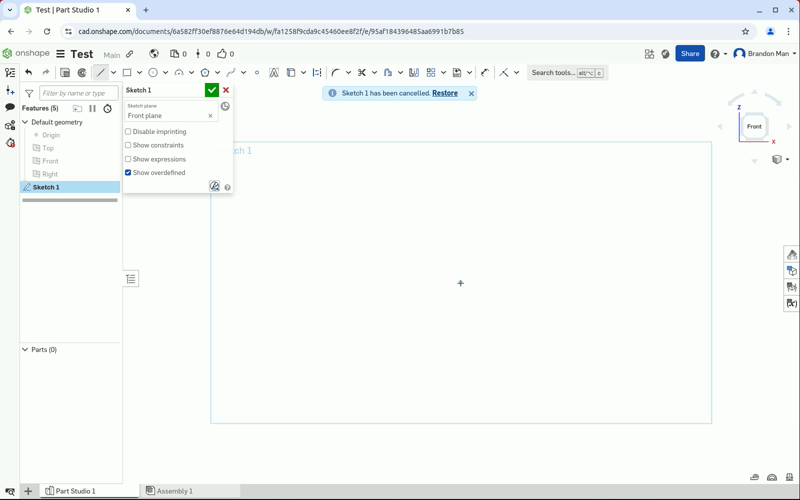
key_down(shift)
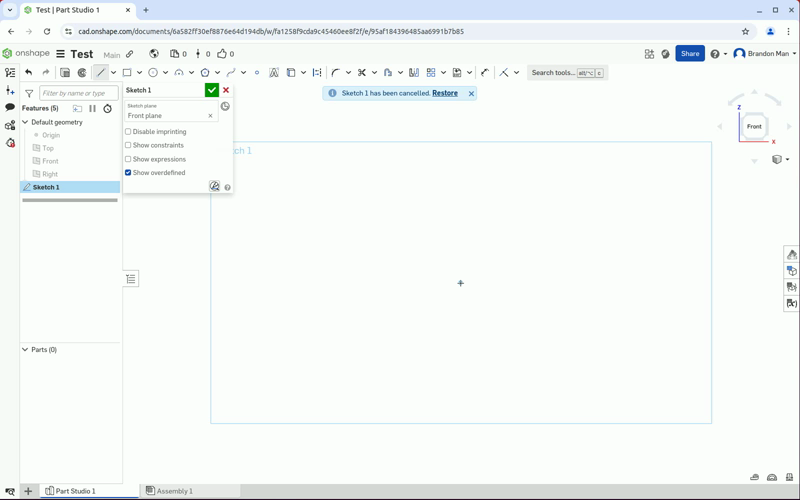
mouse_move(573, 282)
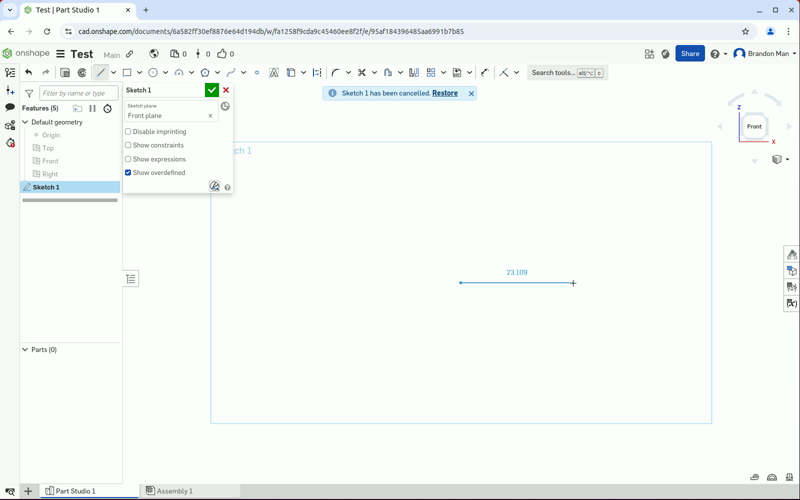
click(573, 282)
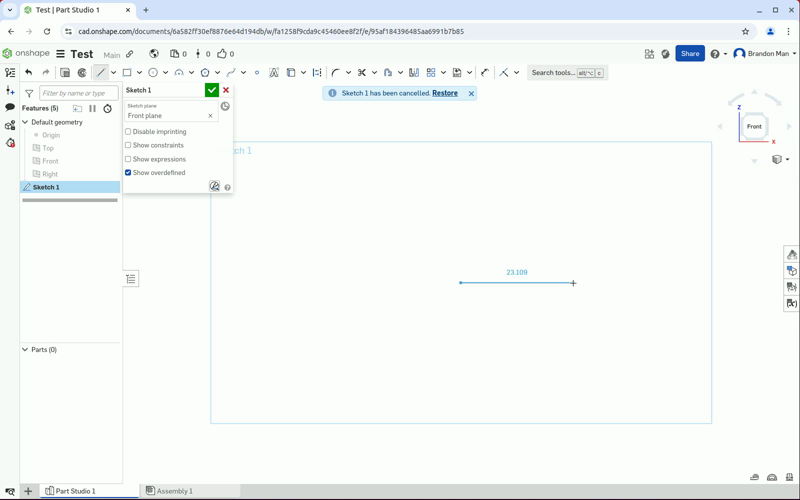
key_up(shift)
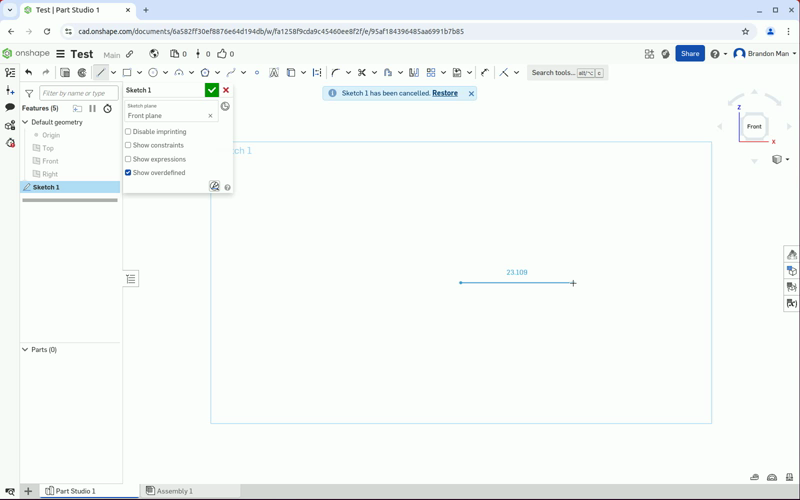
key_down(shift)
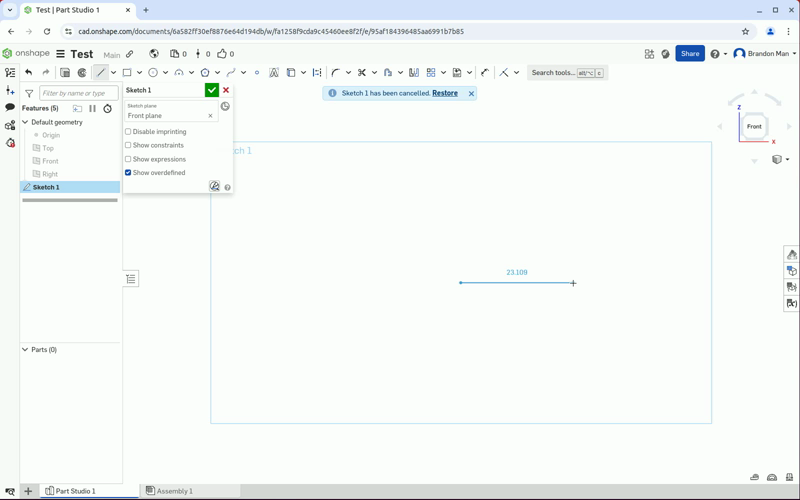
mouse_move(573, 208)
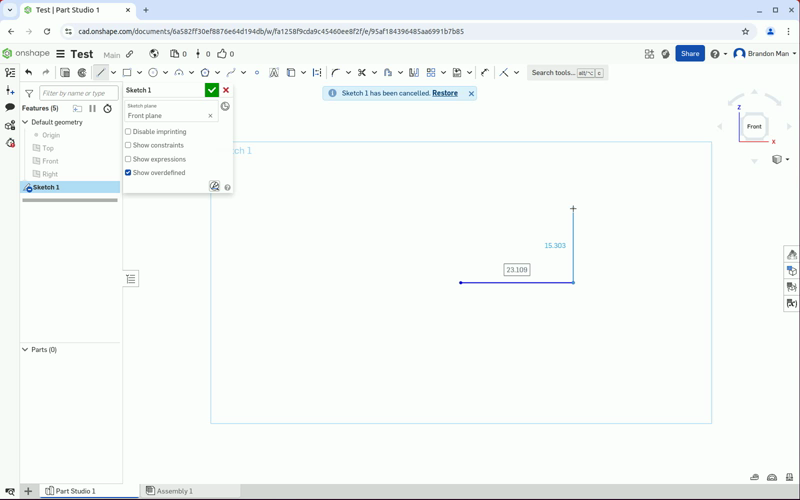
click(573, 208)
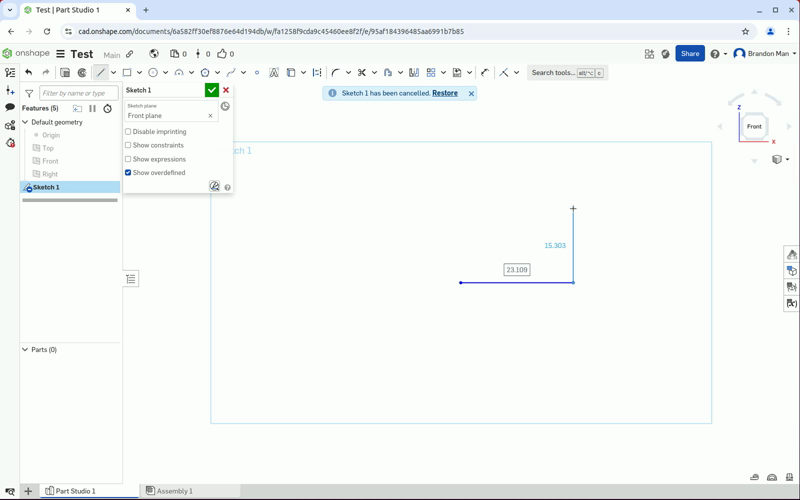
key_up(shift)
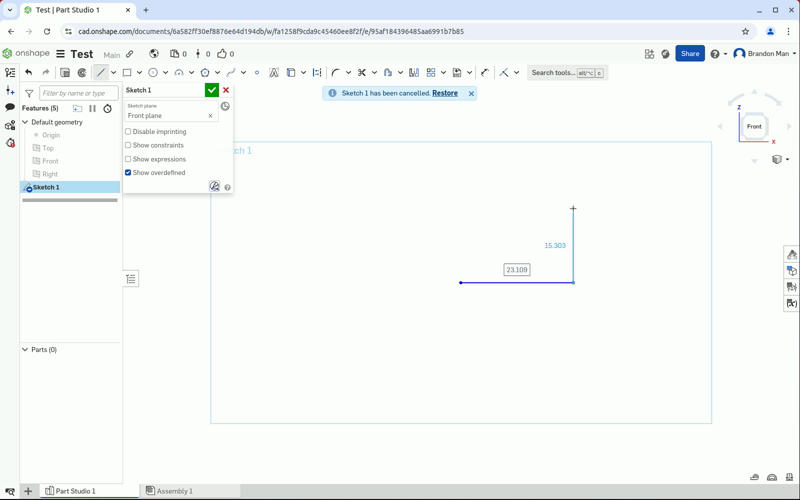
key_down(shift)
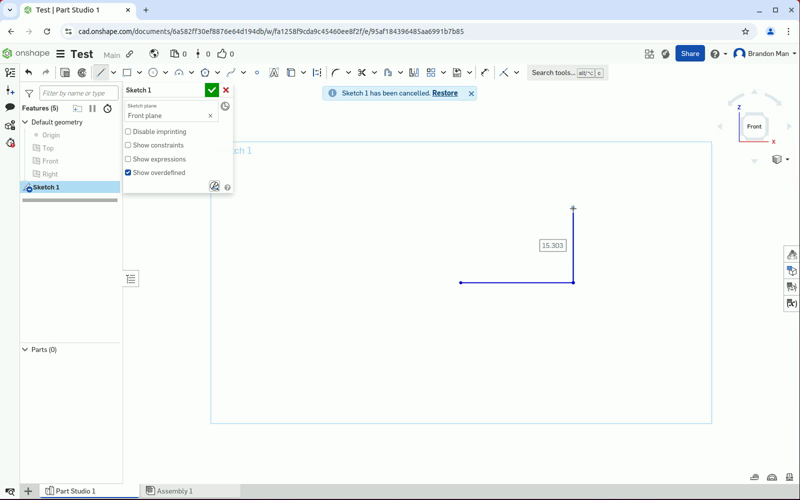
mouse_move(589, 208)
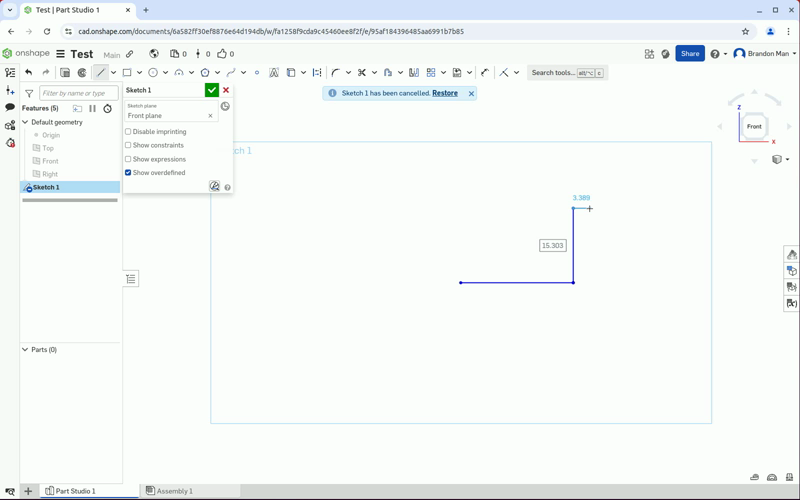
mouse_move(554, 208)
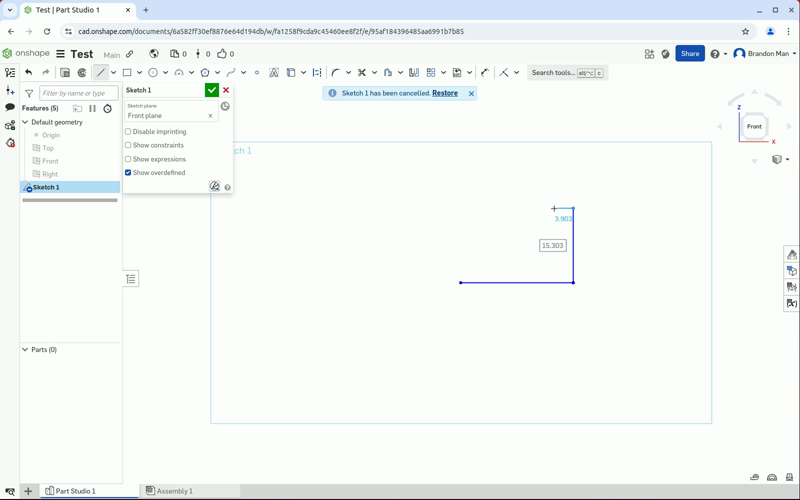
click(554, 208)
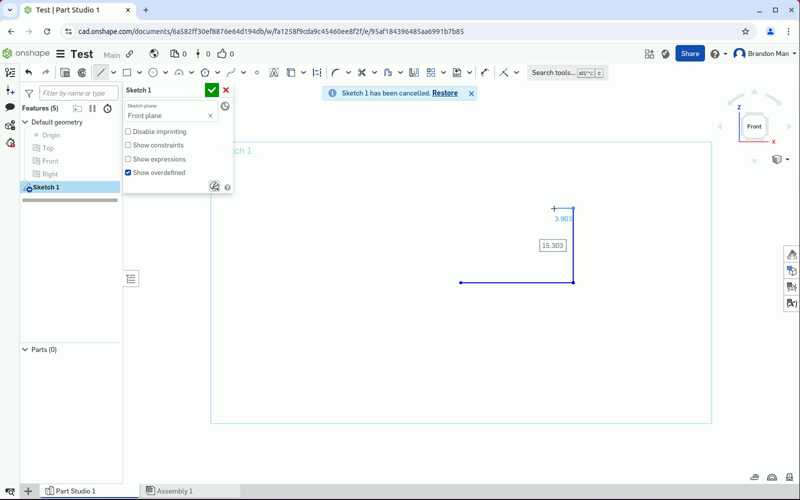
key_up(shift)
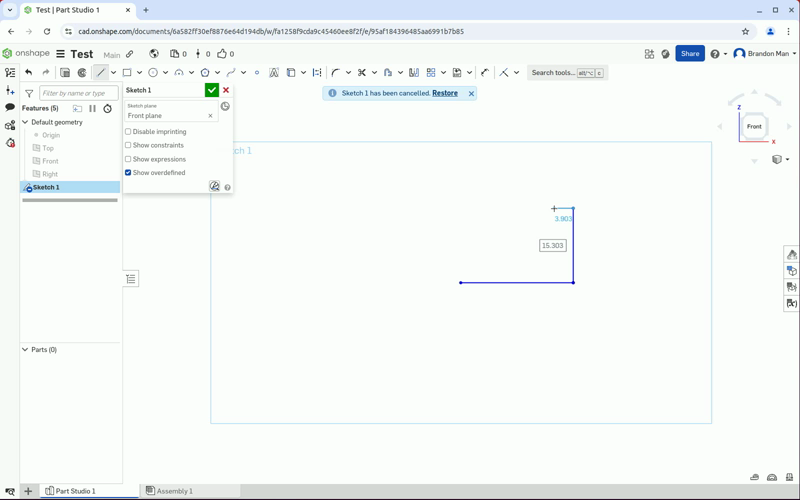
key_down(shift)
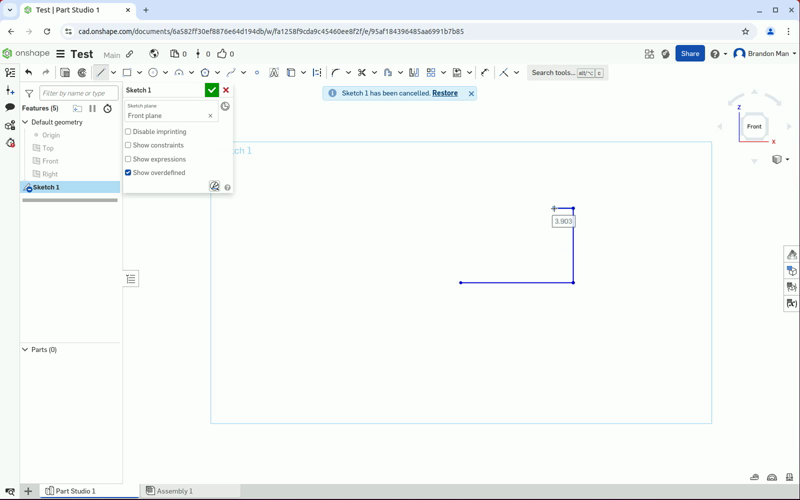
mouse_move(584, 208)
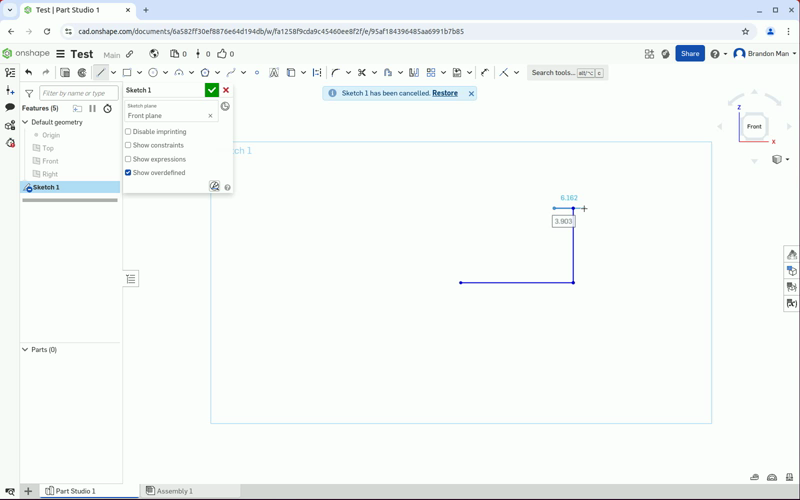
mouse_move(554, 264)
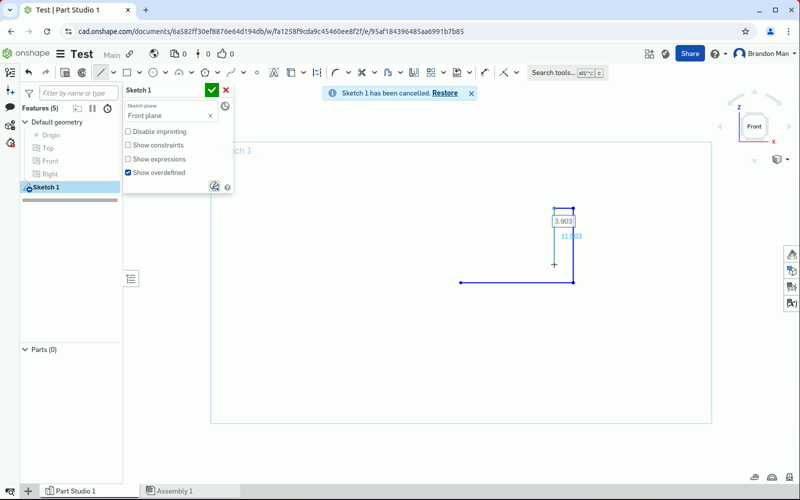
click(554, 264)
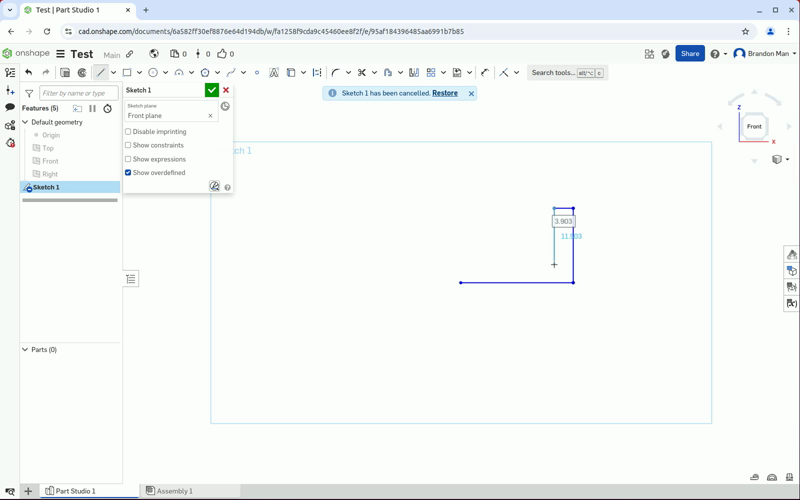
key_up(shift)
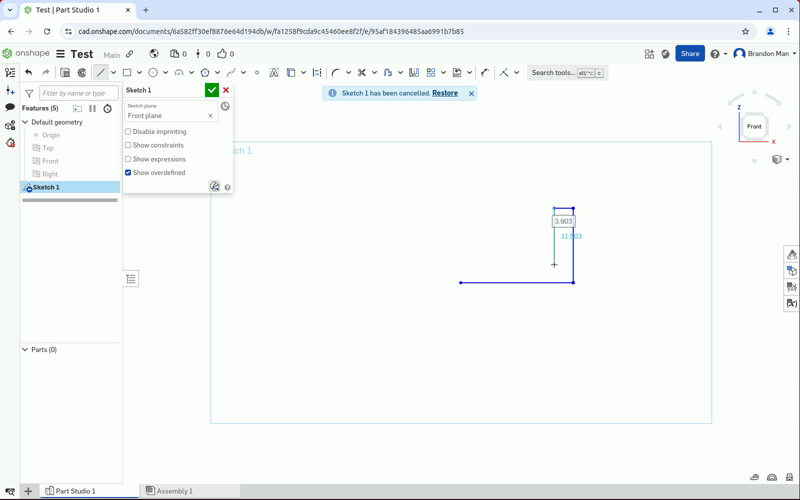
key_down(shift)
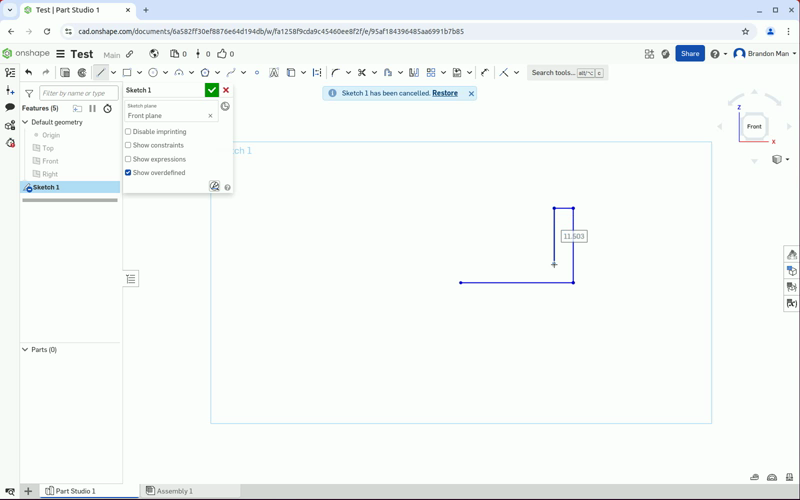
mouse_move(479, 264)
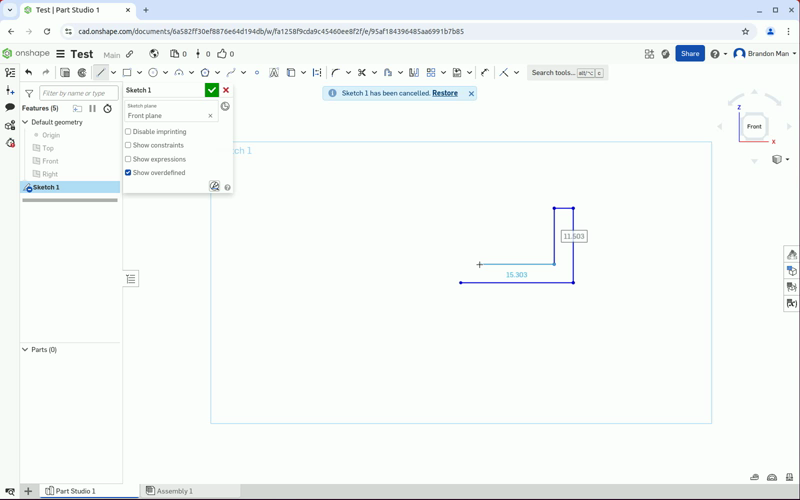
click(479, 264)
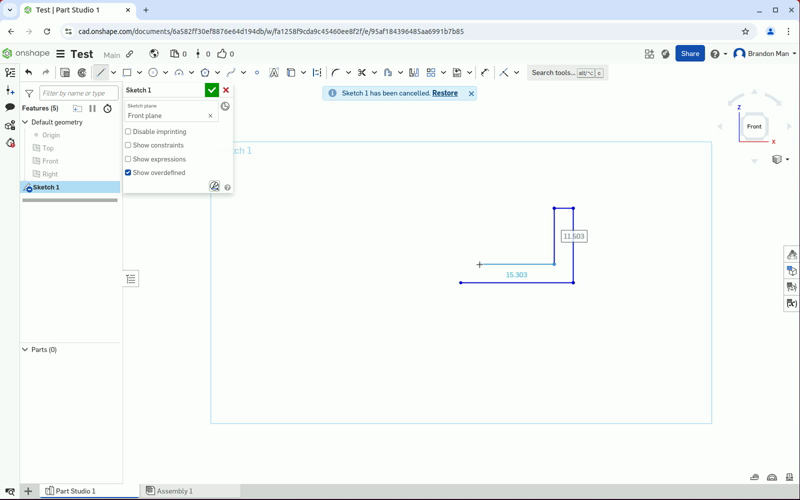
key_up(shift)
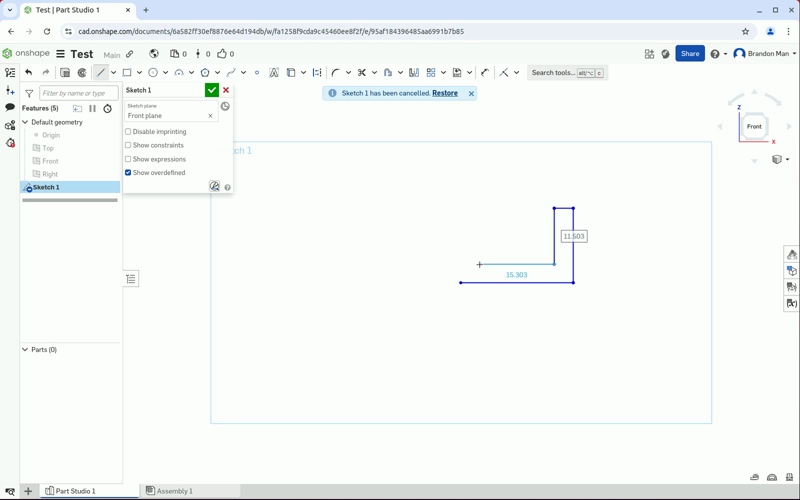
key_down(shift)
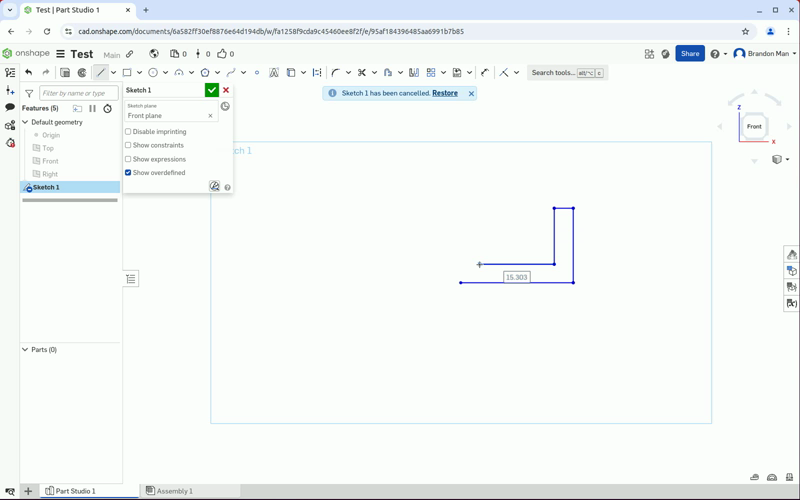
mouse_move(509, 264)
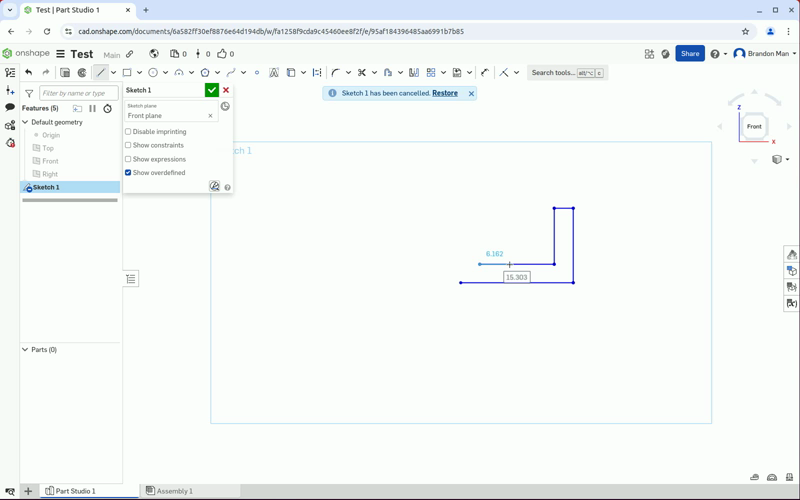
mouse_move(479, 208)
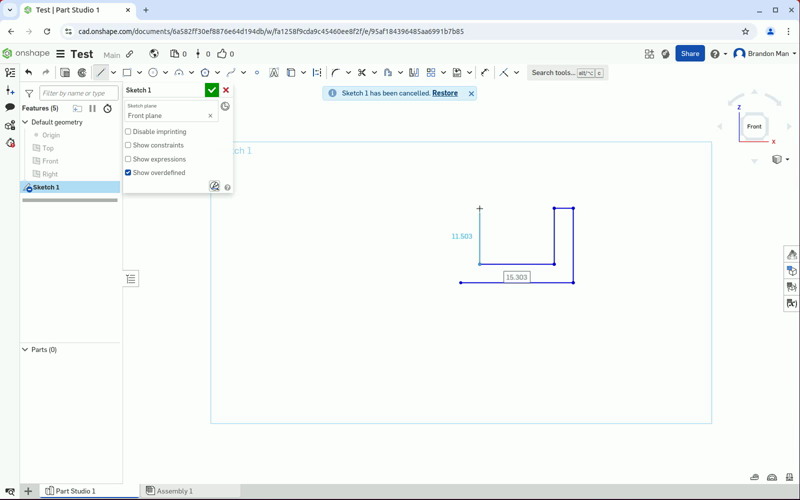
click(479, 208)
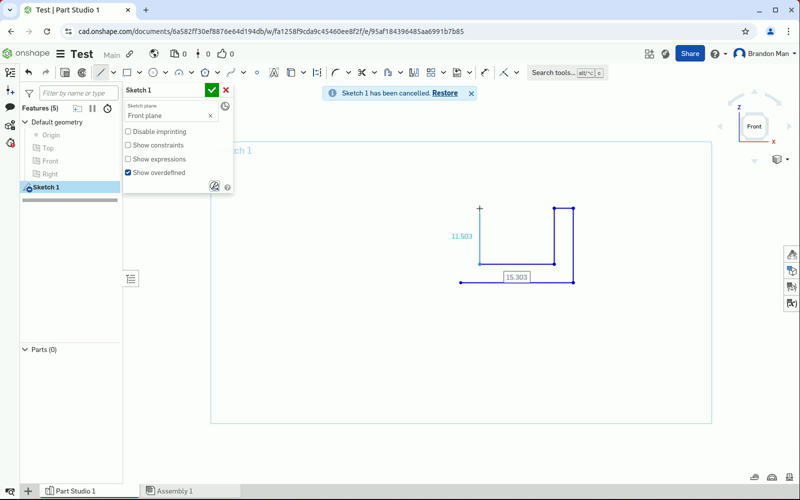
key_up(shift)
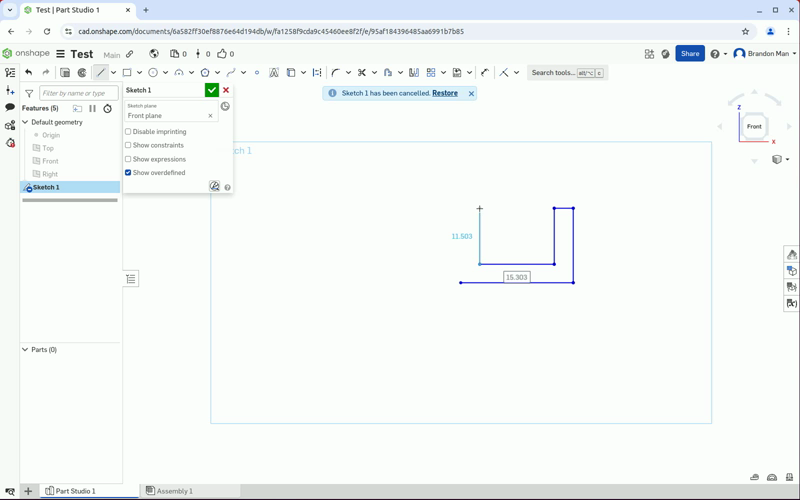
key_down(shift)
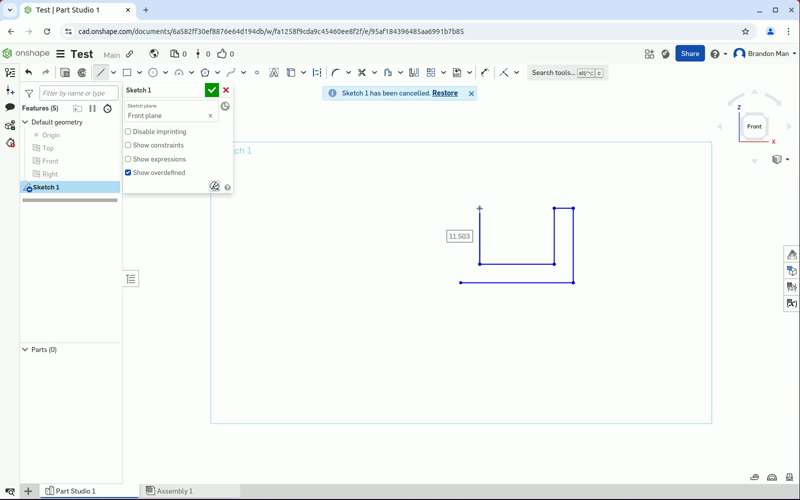
mouse_move(509, 208)
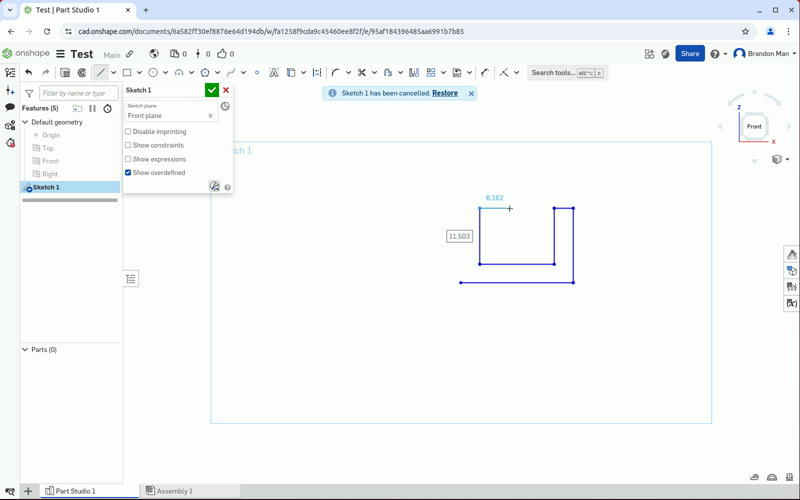
mouse_move(460, 208)
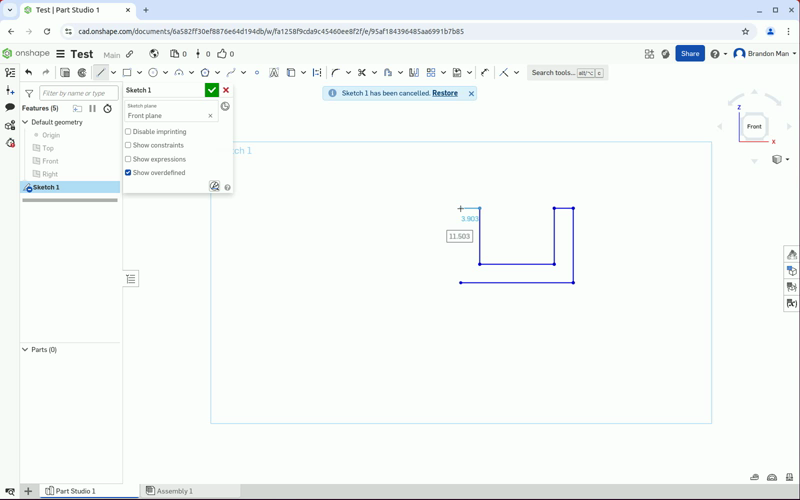
click(460, 208)
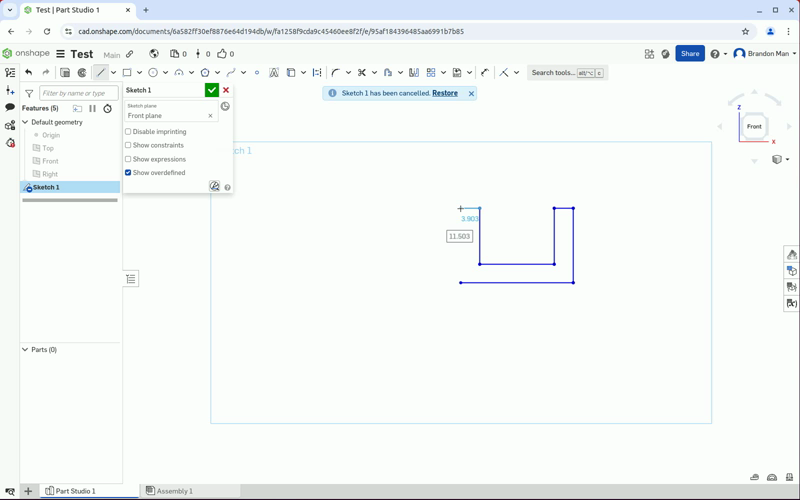
key_up(shift)
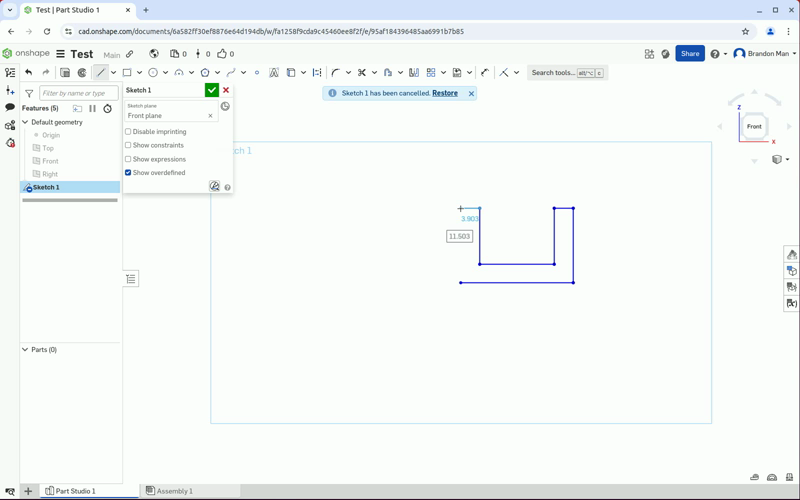
key_down(shift)
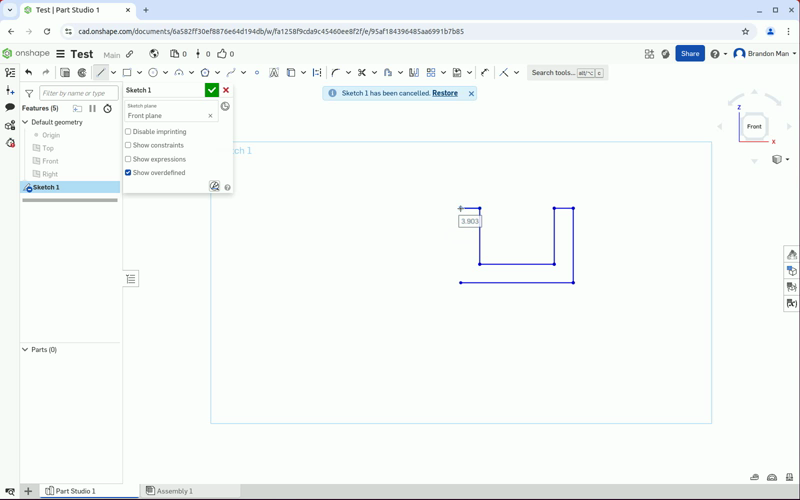
mouse_move(460, 282)
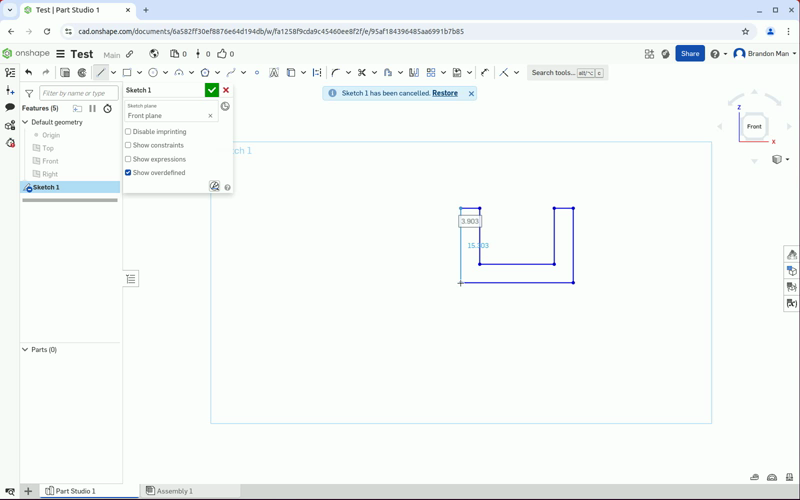
key_up(shift)
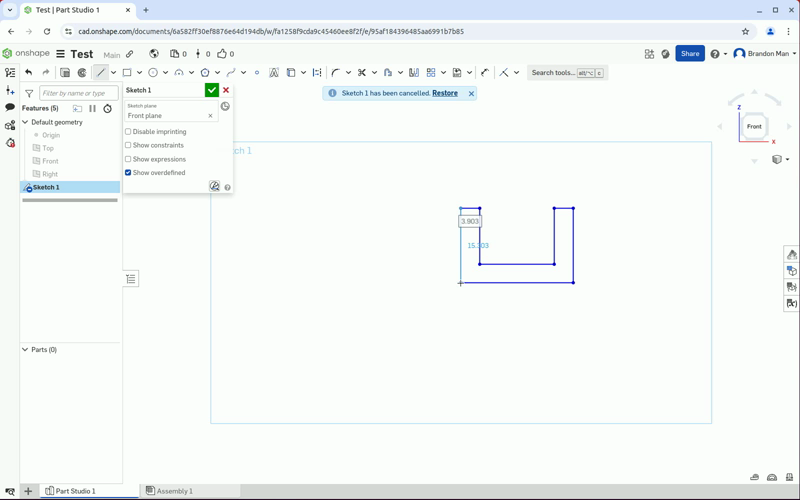
click(460, 282)
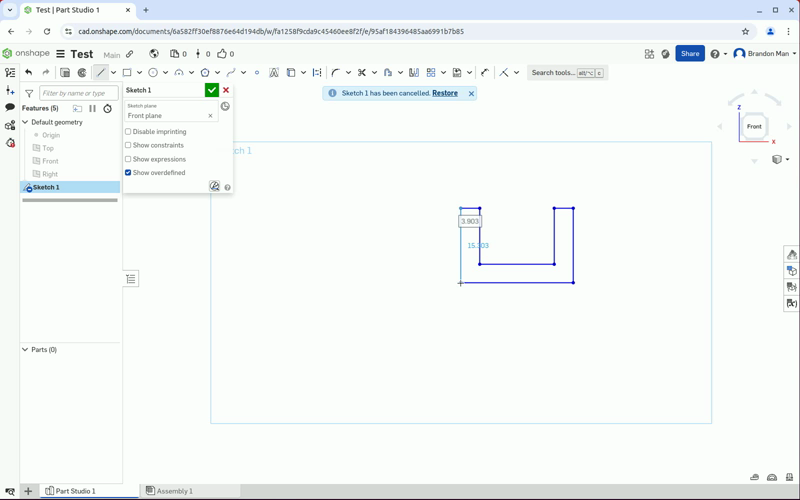
key(esc)
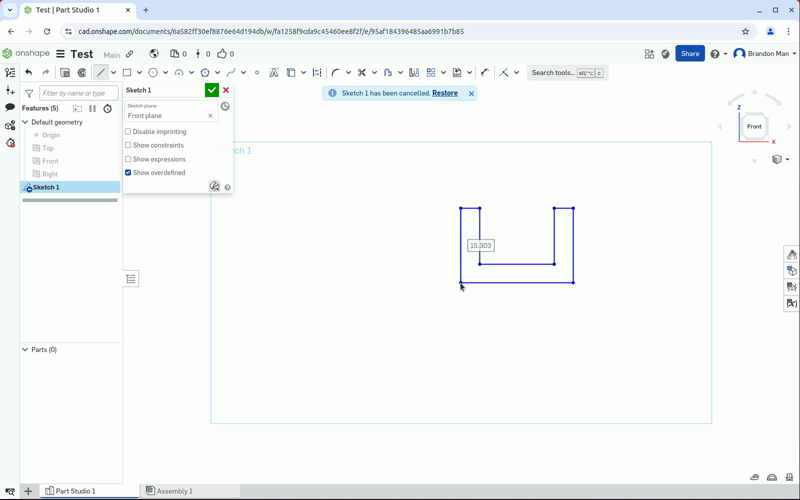
mouse_move(488, 272)
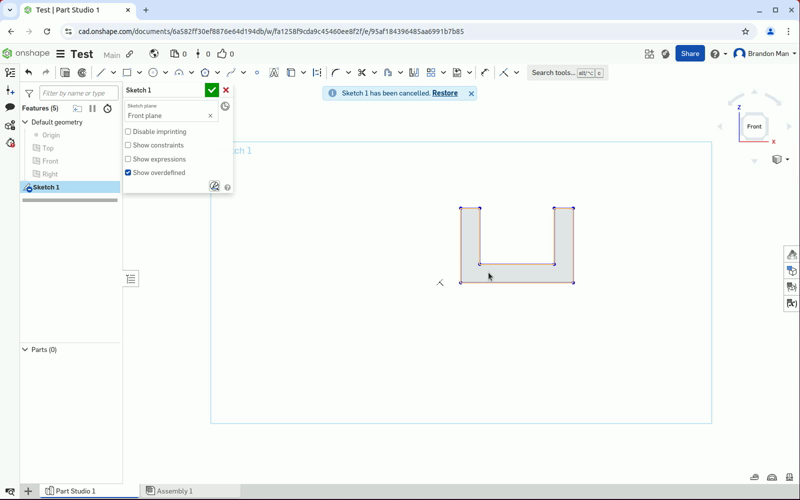
click(488, 272)
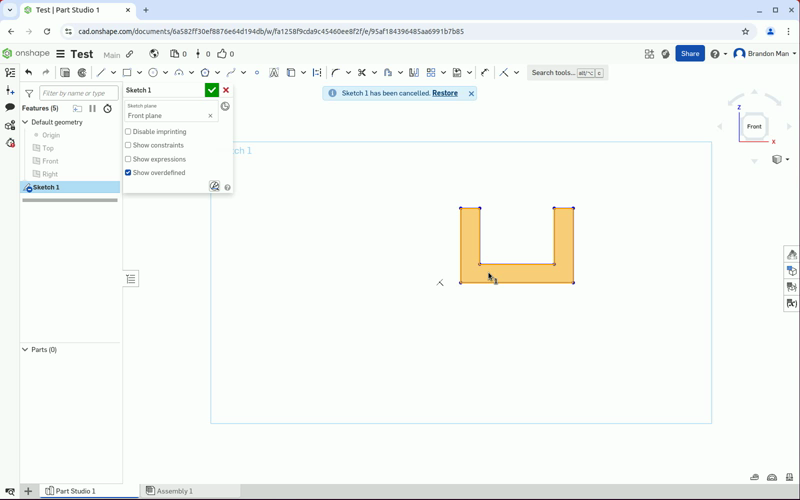
mouse_move(73, 352)
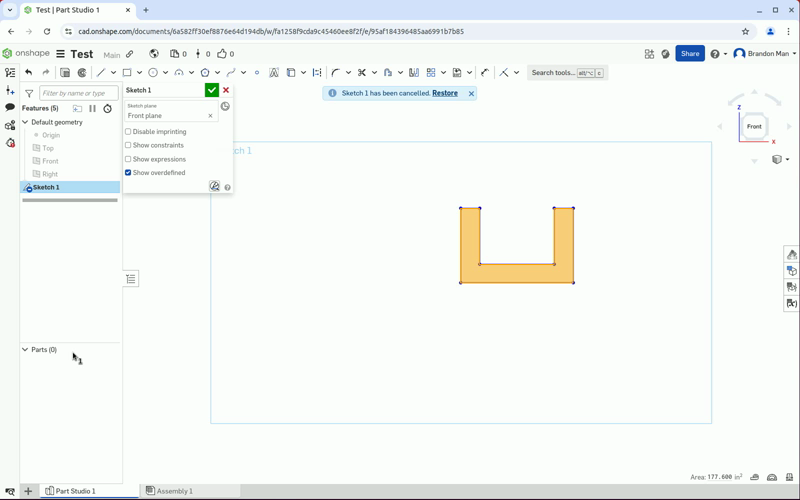
key(shift+y)
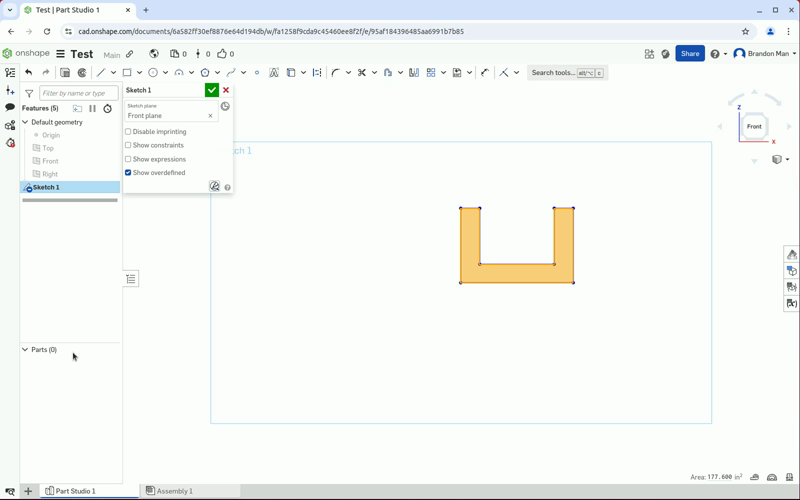
key(shift+e)
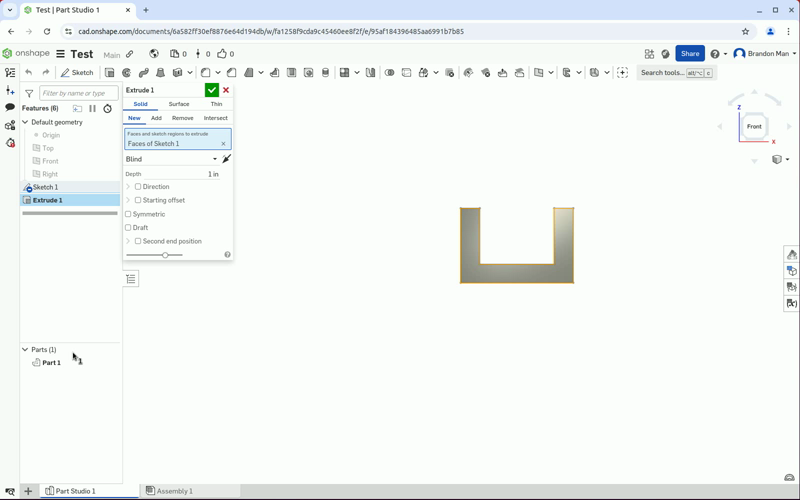
mouse_move(143, 106)
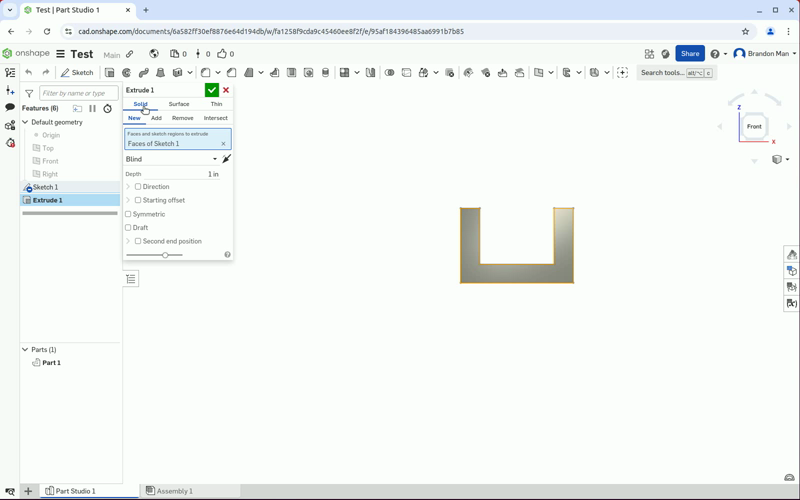
click(143, 106)
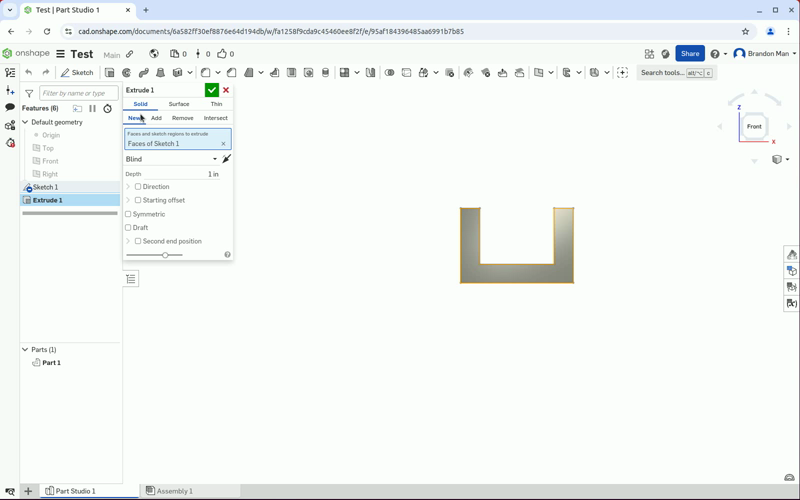
mouse_move(137, 120)
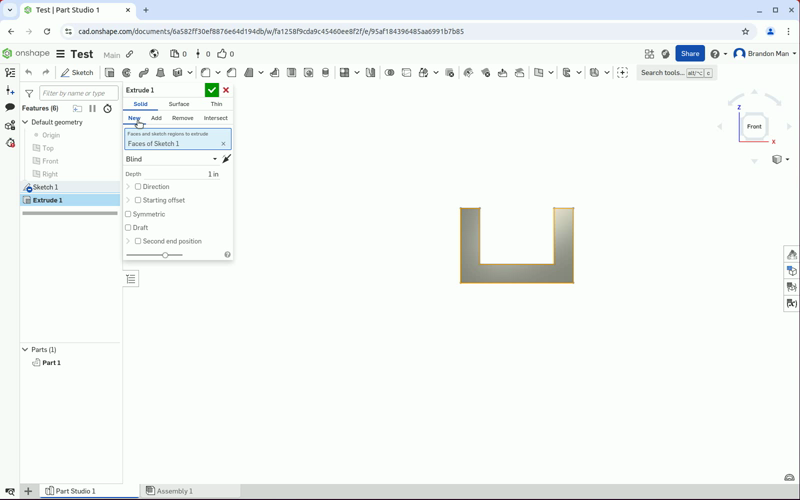
click(137, 120)
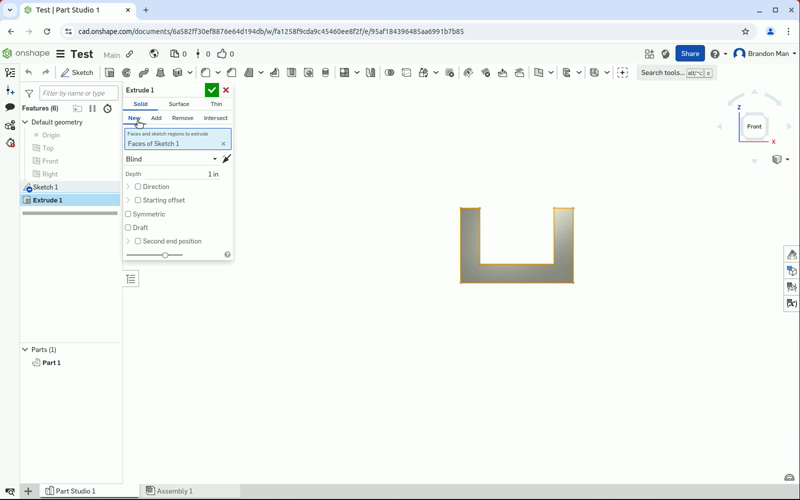
key(tab, 4)
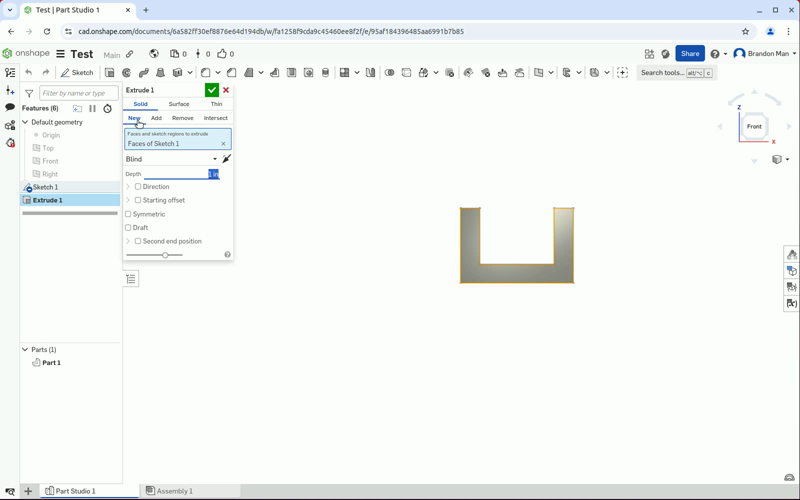
text(15.405)
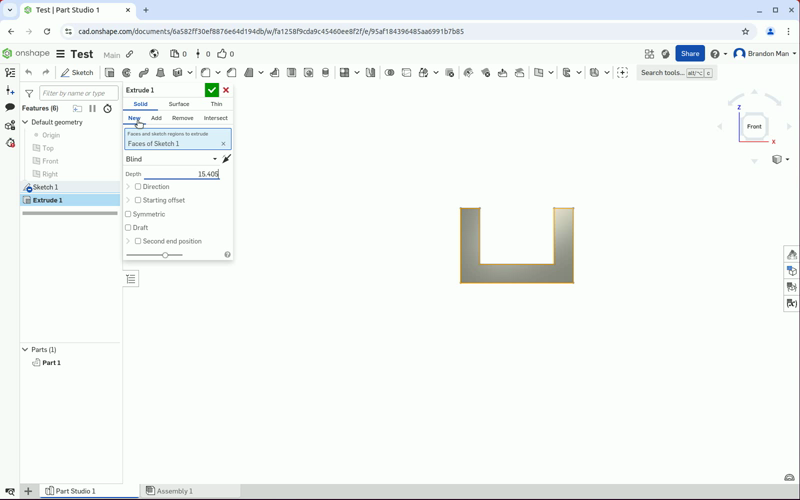
key(enter)
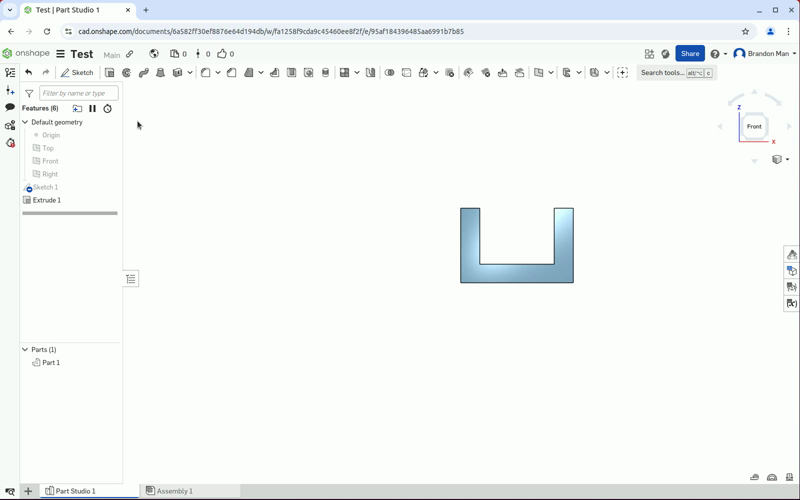
key(shift+h)
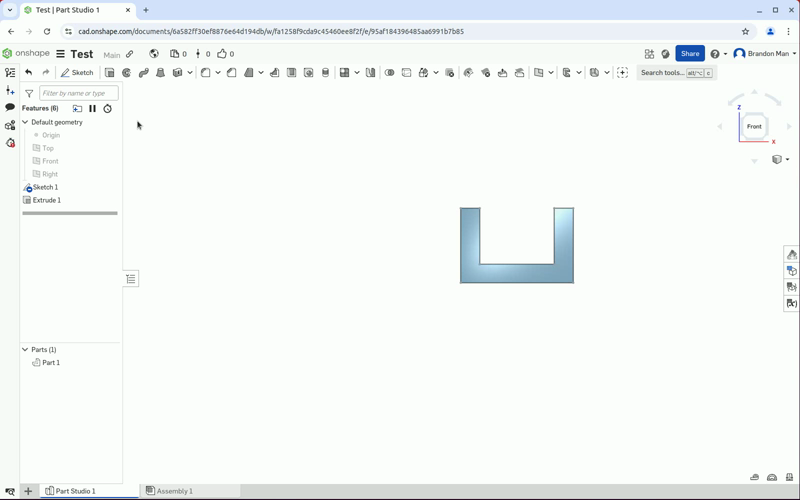
key(shift+h)
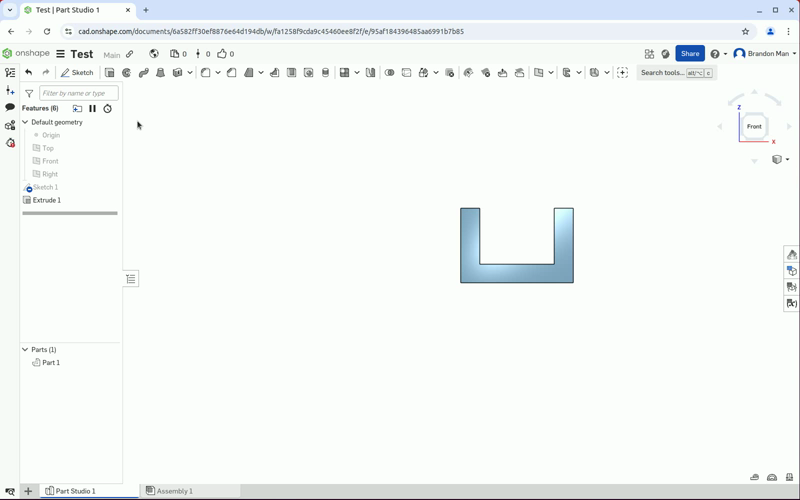
mouse_move(73, 189)
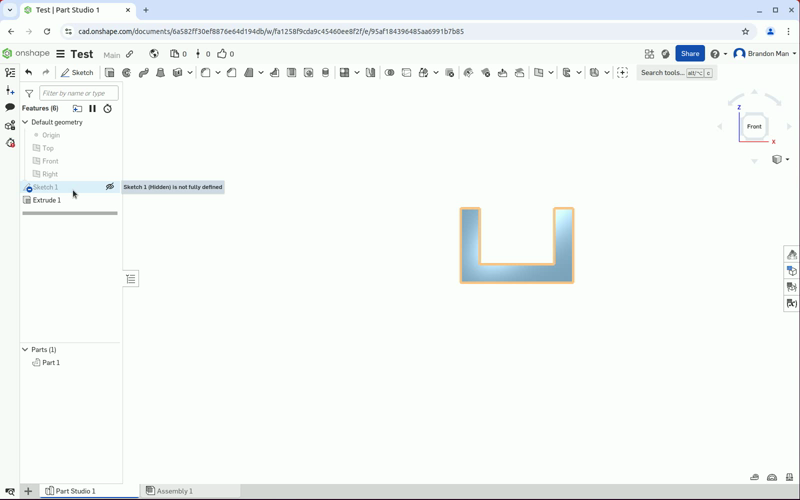
click(73, 189)
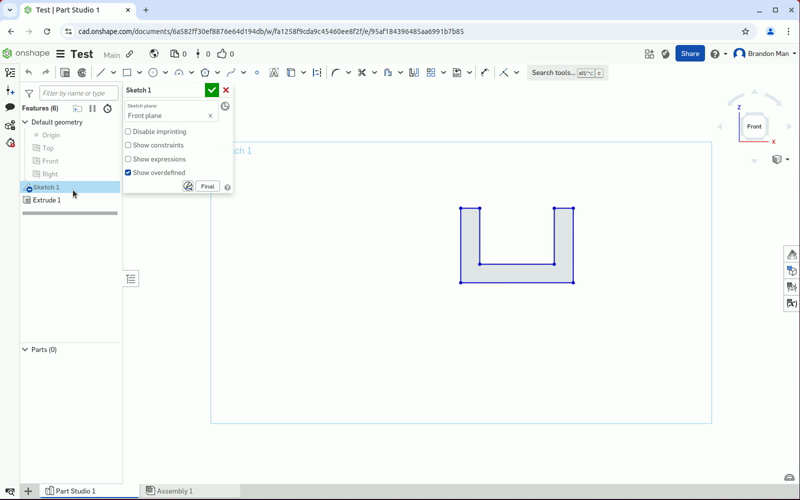
mouse_move(229, 92)
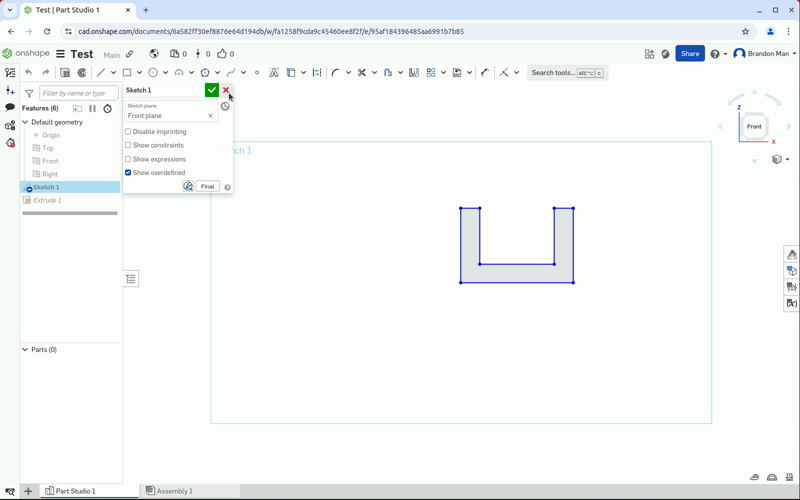
click(229, 92)
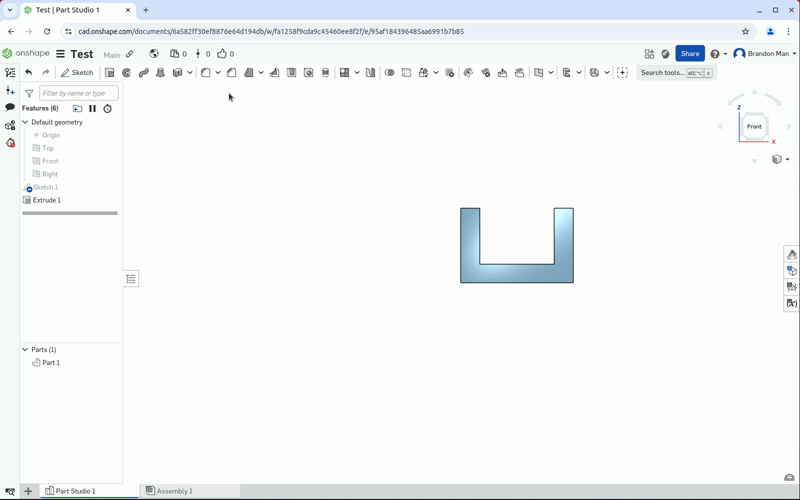
mouse_move(73, 352)
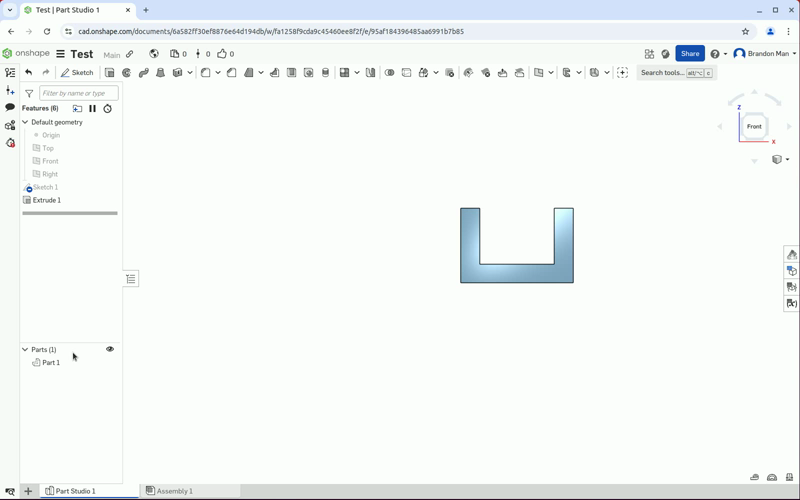
key(y)
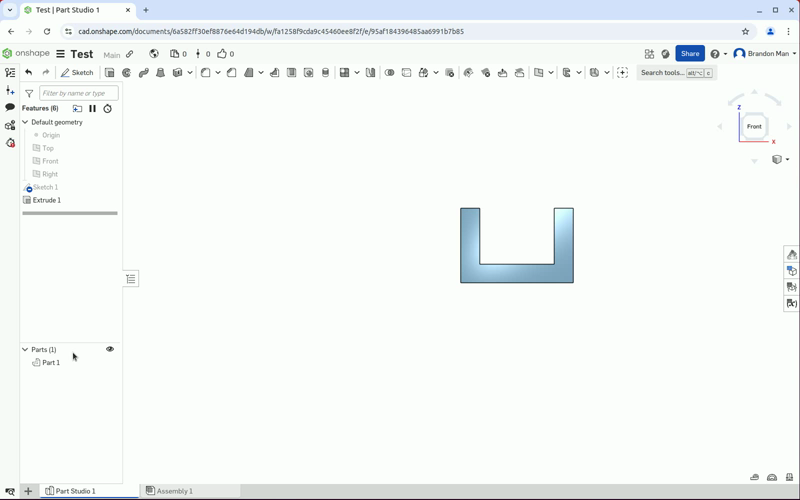
key(shift+p)
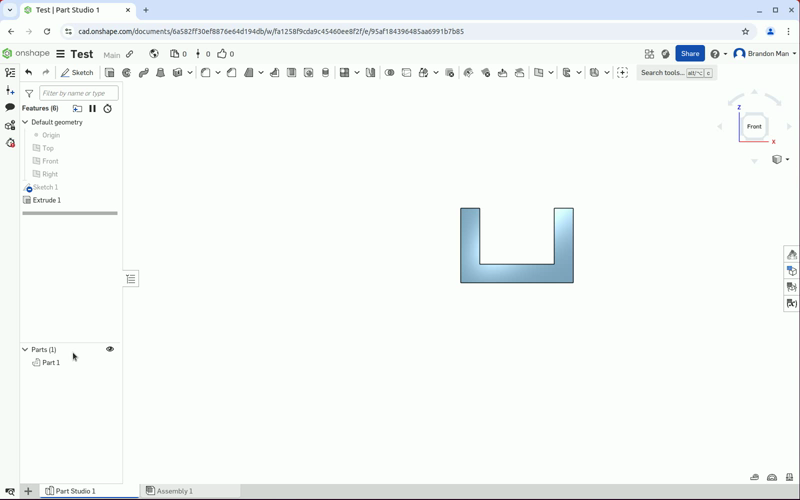
key(space)
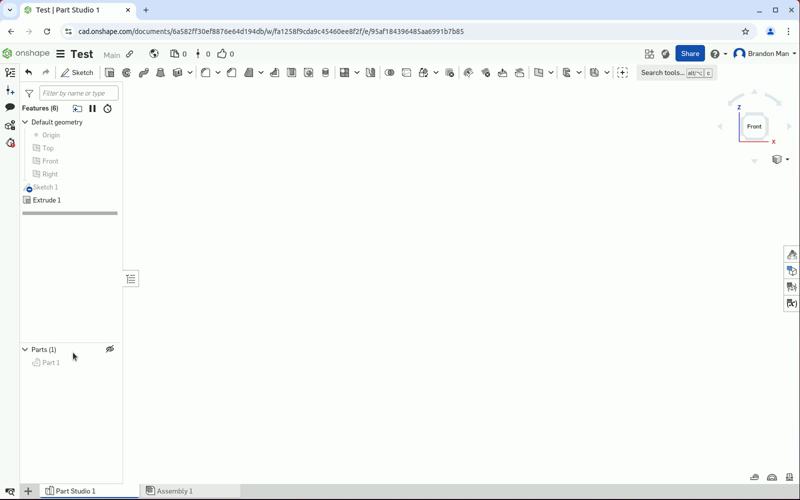
key_down(shift)
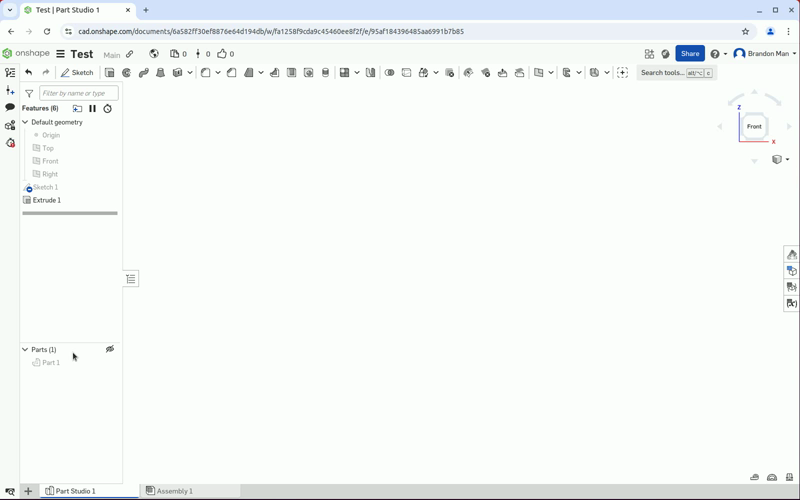
key(left)
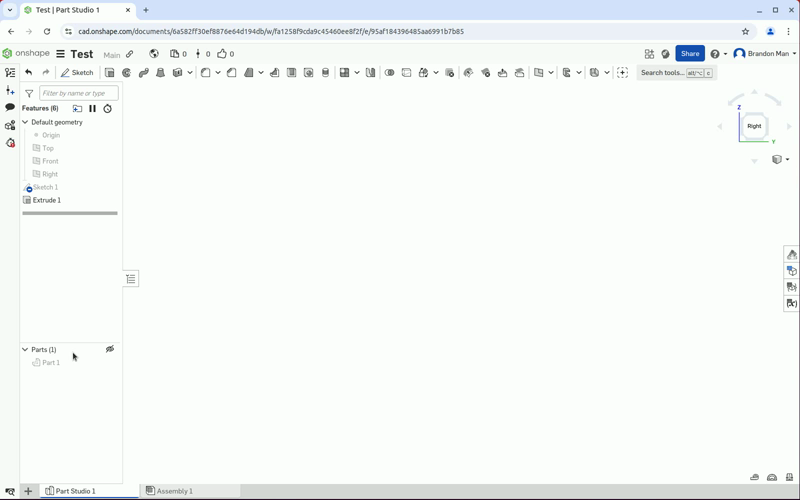
key_up(shift)
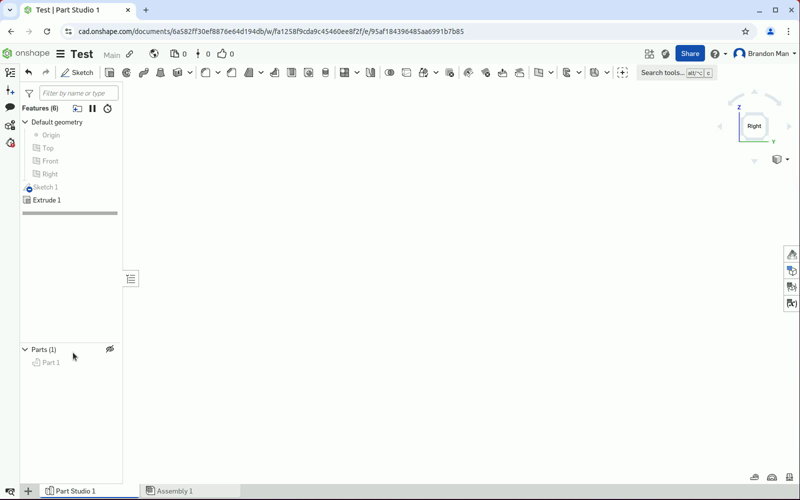
mouse_move(73, 352)
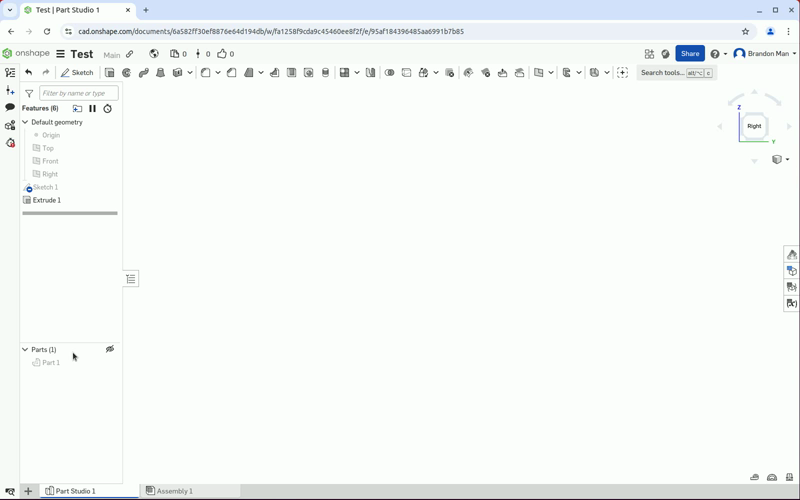
key(shift+y)
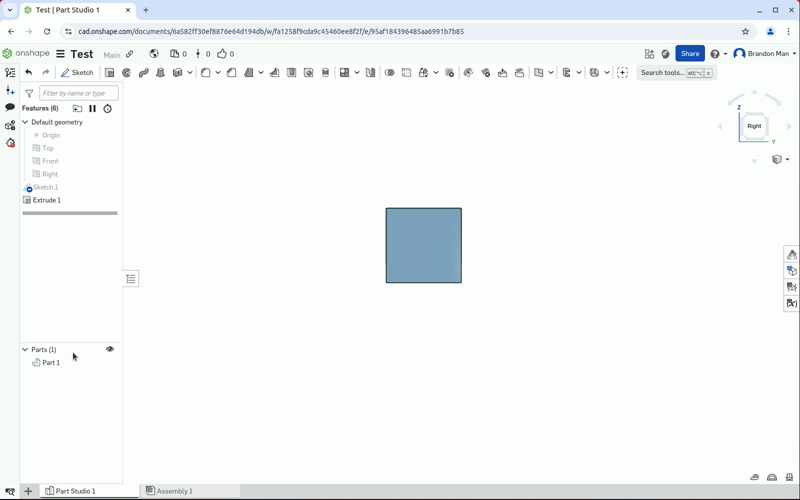
mouse_move(541, 75)
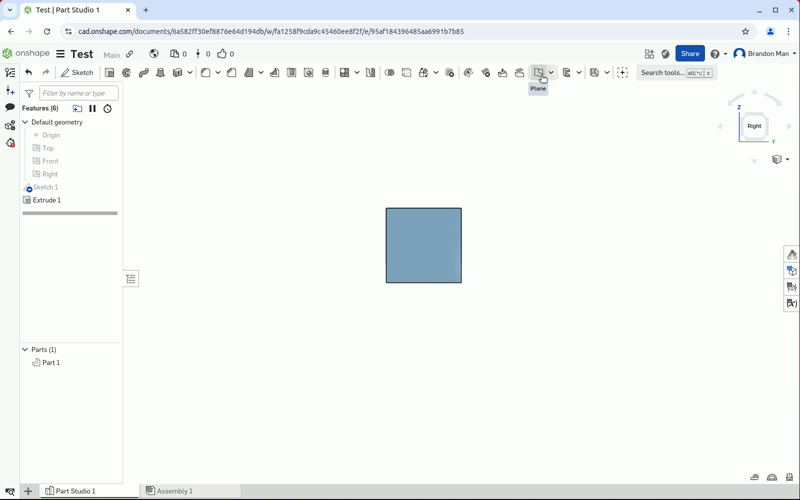
click(541, 75)
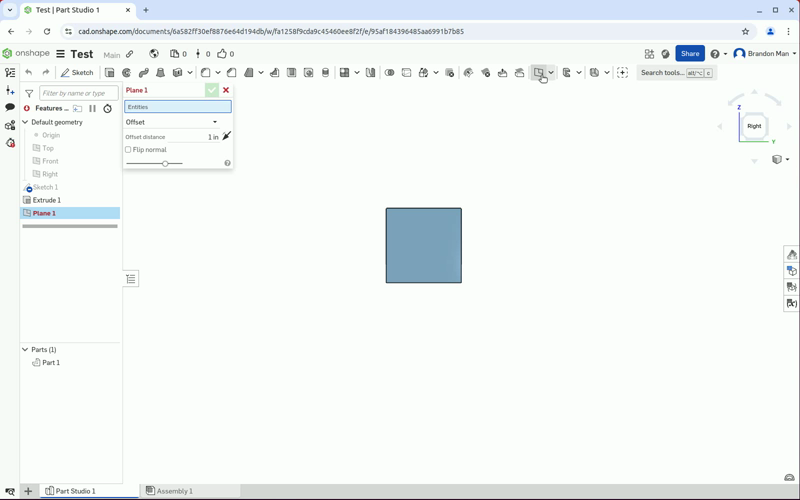
mouse_move(73, 176)
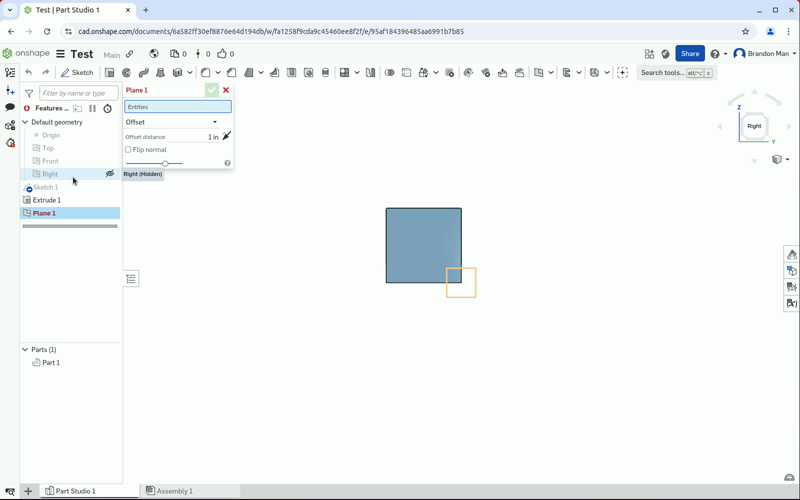
click(73, 176)
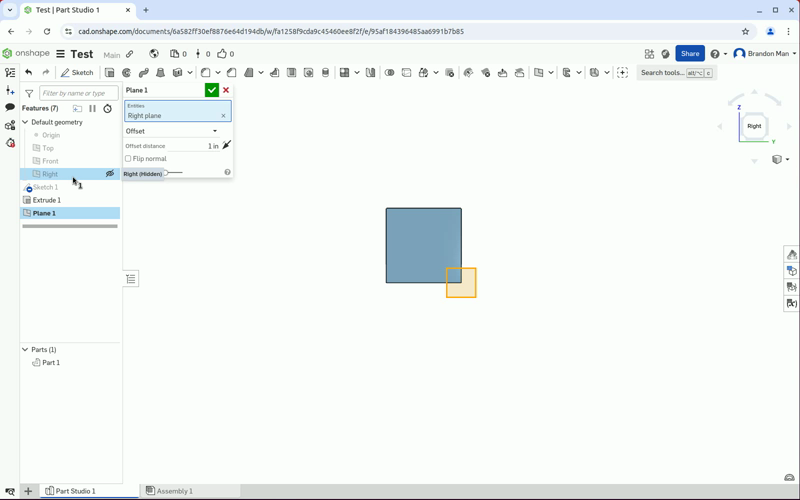
key(tab, 2)
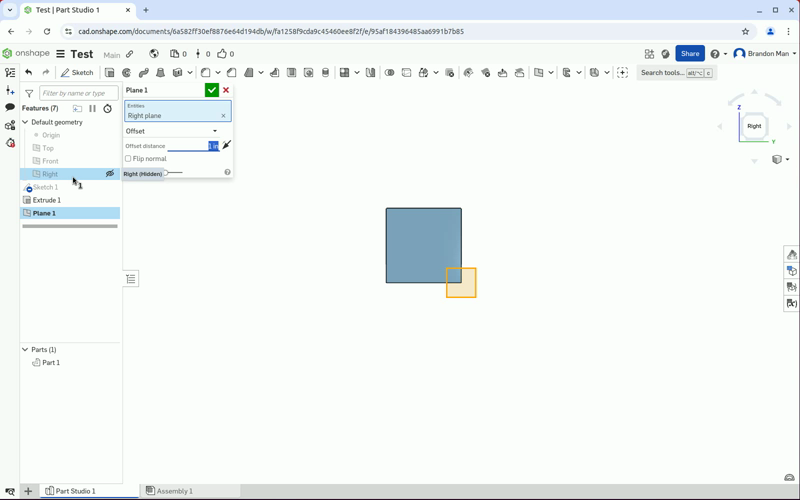
text(23.108)
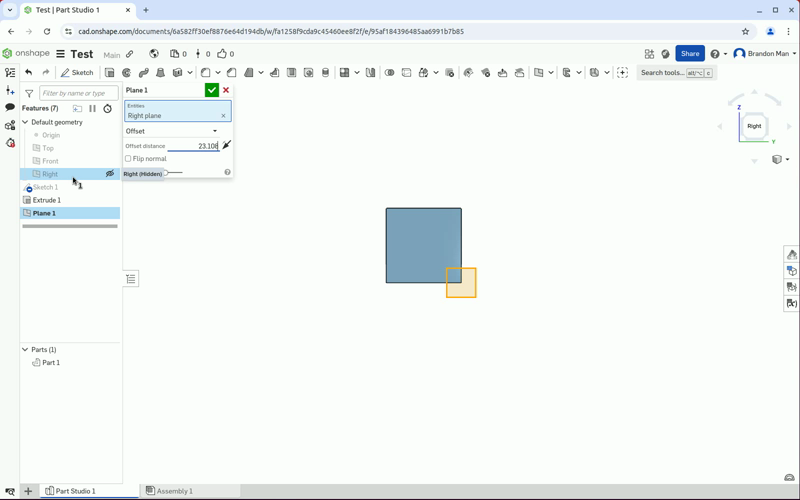
key(enter, 2)
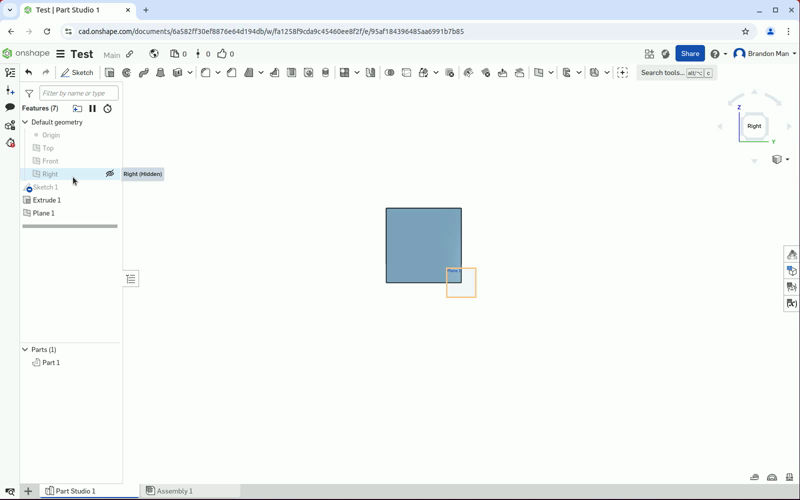
key(shift+s)
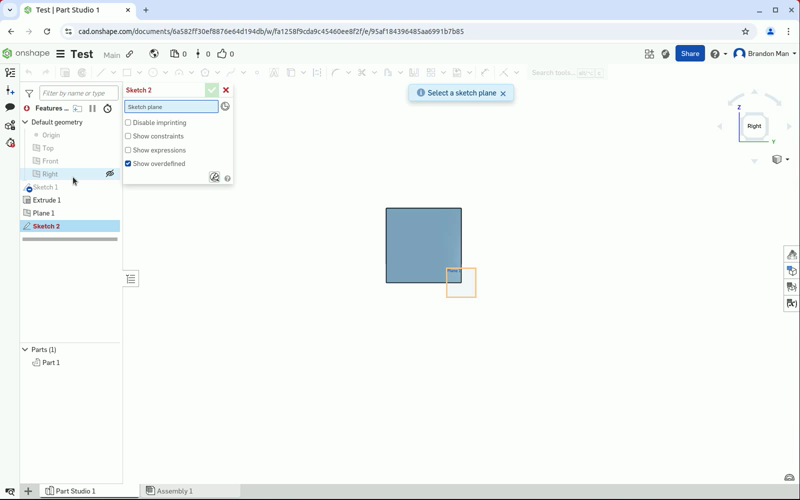
mouse_move(73, 215)
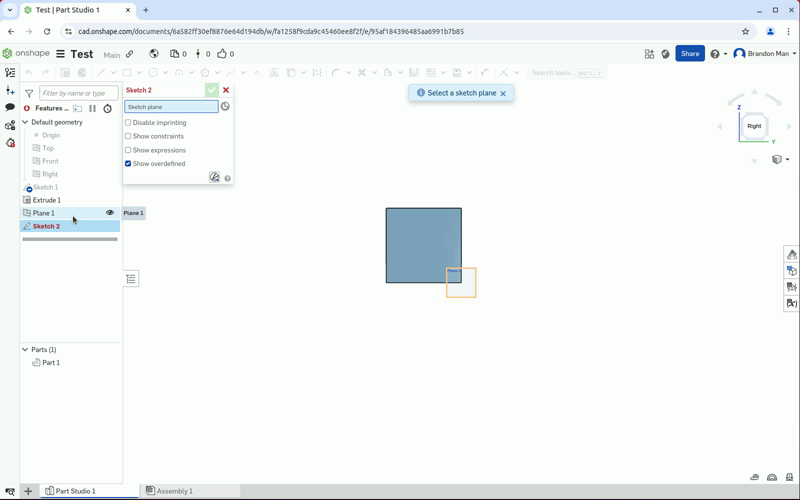
click(73, 215)
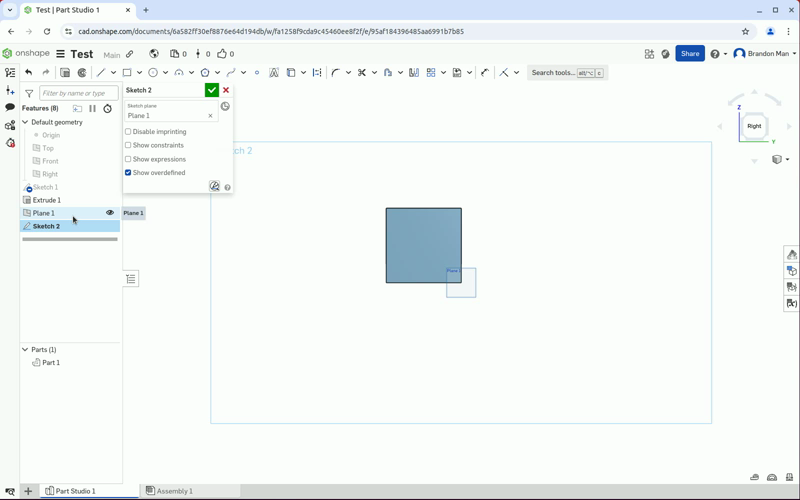
mouse_move(73, 352)
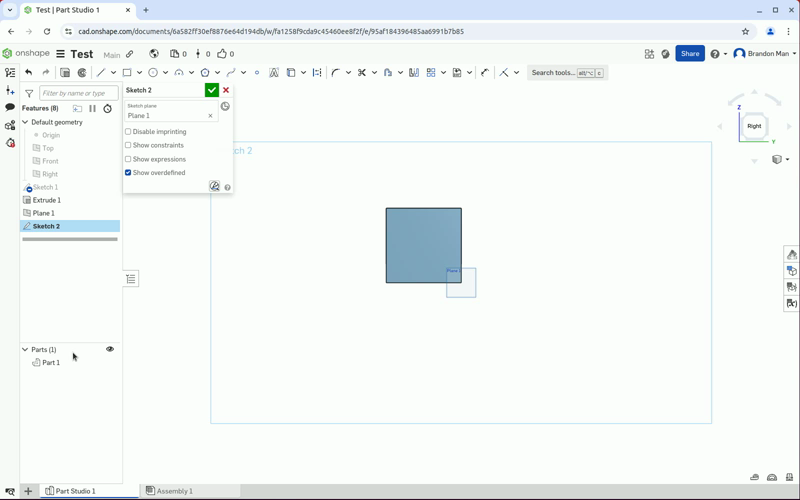
key(y)
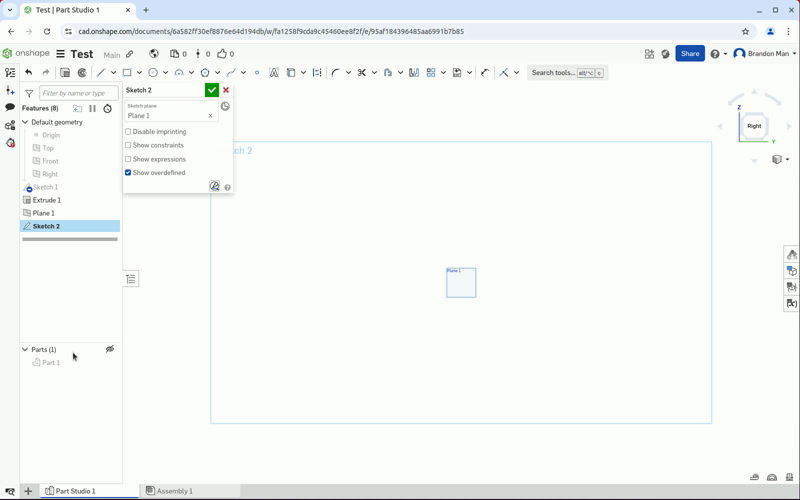
key(l)
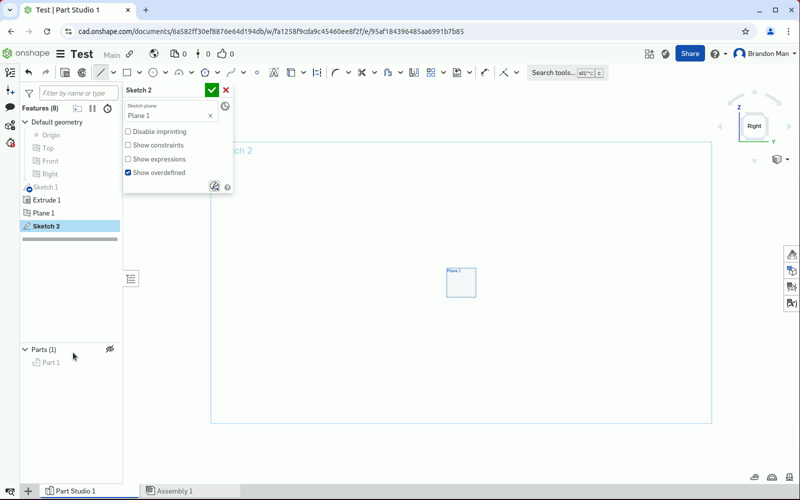
key_down(shift)
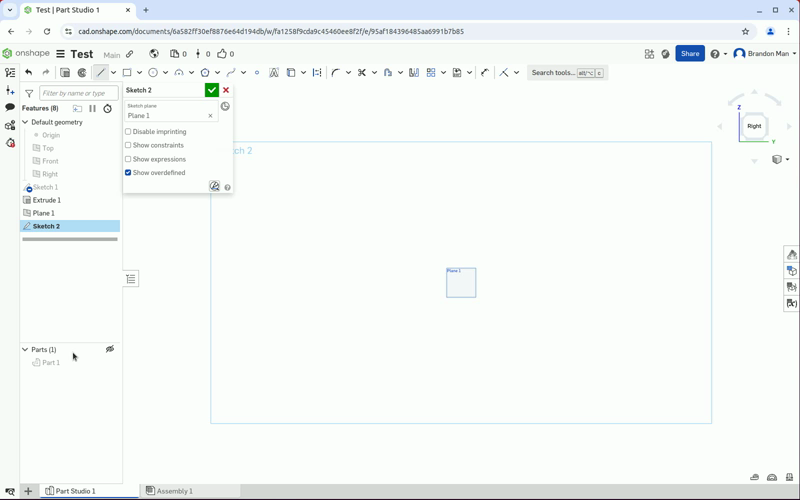
mouse_move(385, 282)
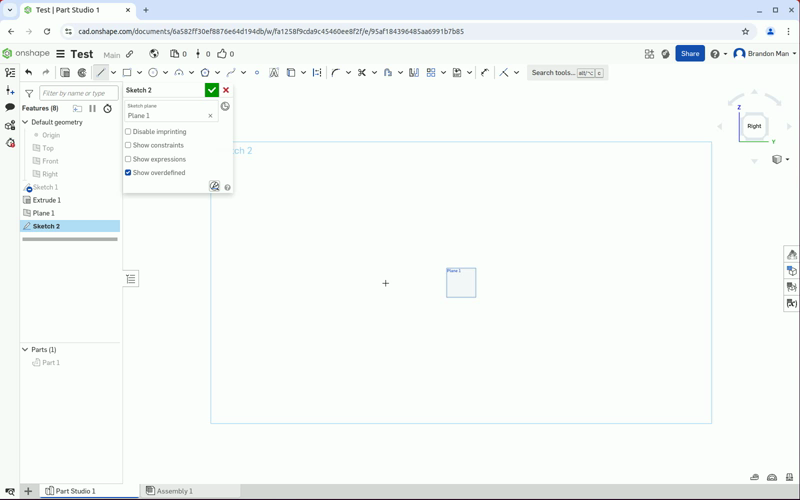
click(385, 282)
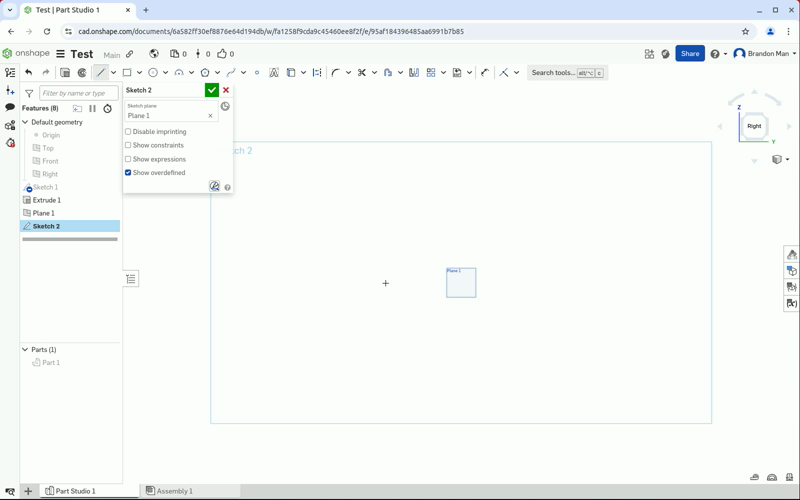
key_up(shift)
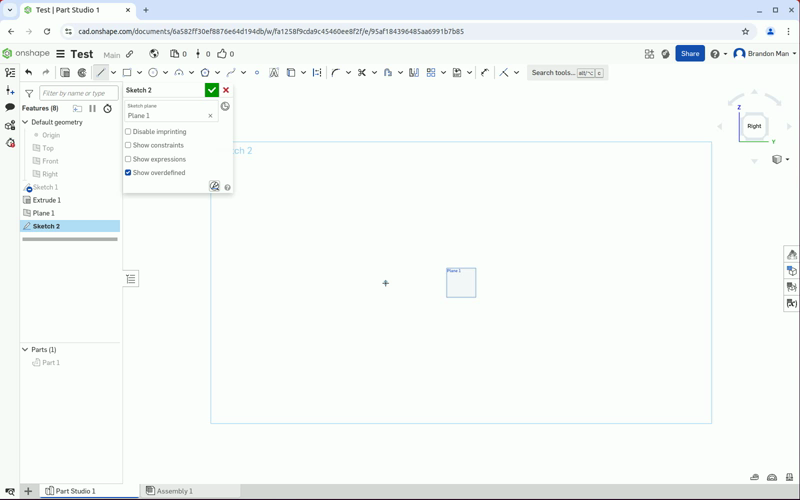
key_down(shift)
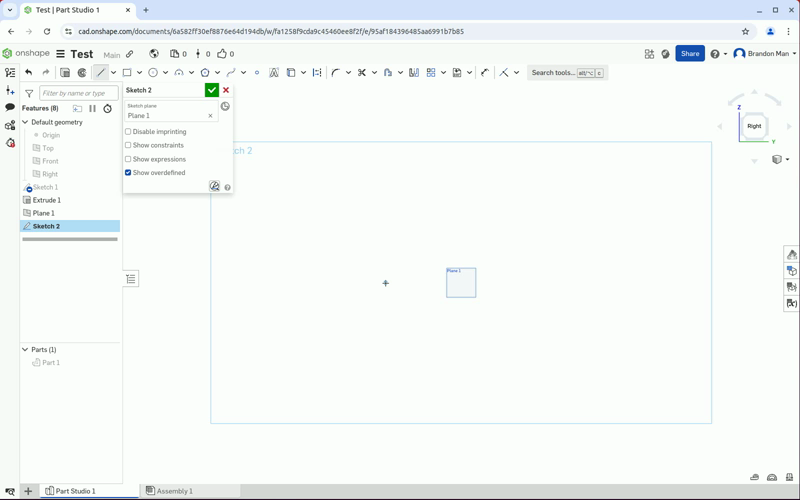
mouse_move(461, 282)
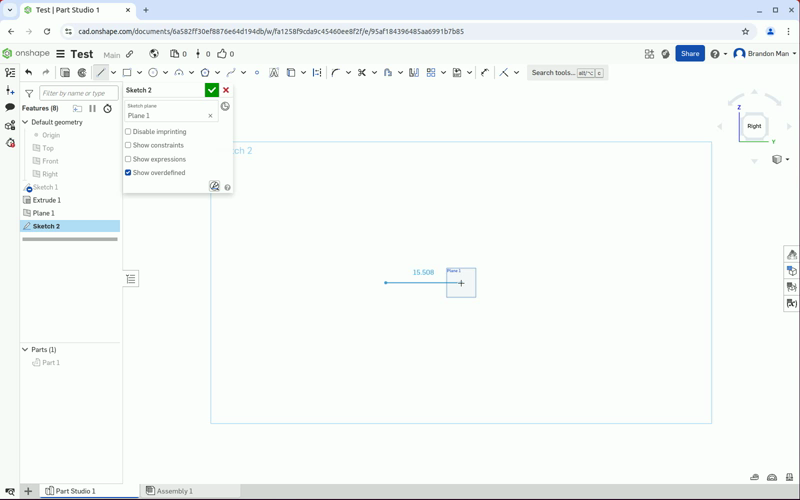
click(461, 282)
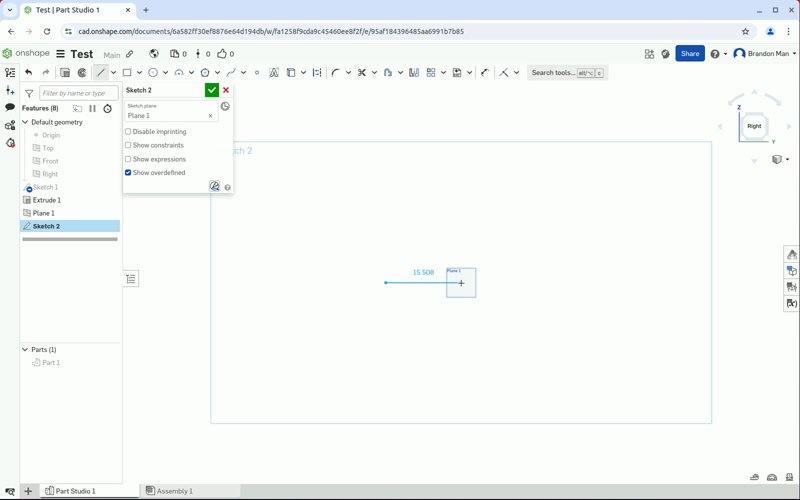
key_up(shift)
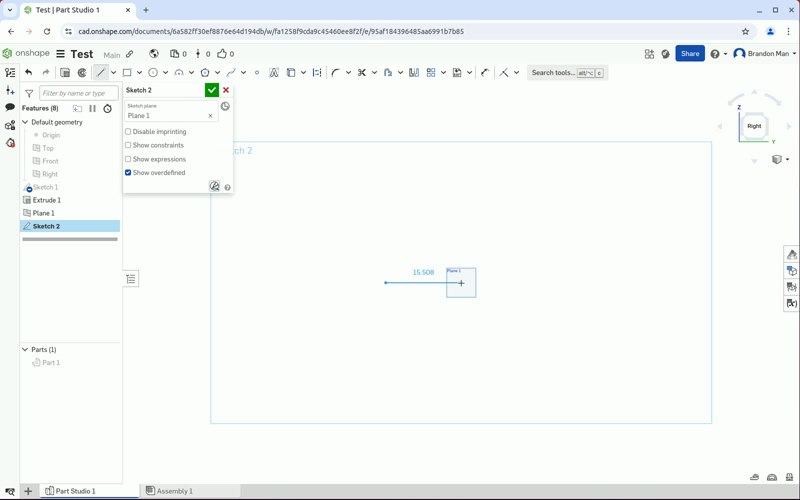
key_down(shift)
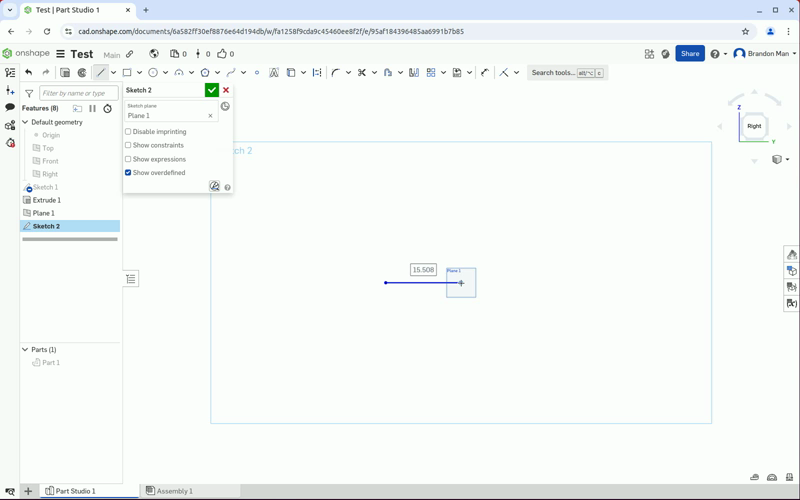
mouse_move(491, 282)
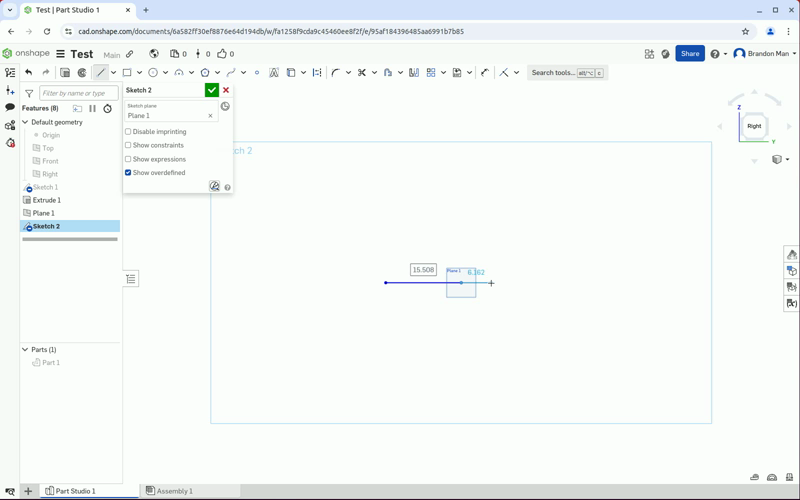
mouse_move(461, 226)
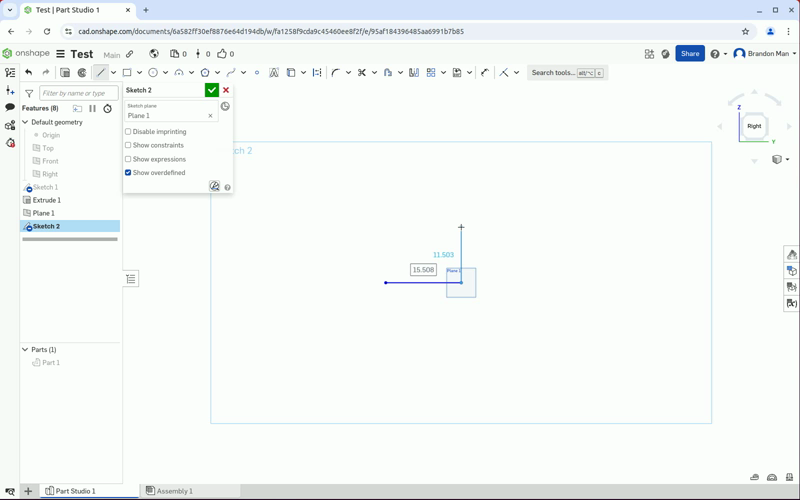
click(461, 226)
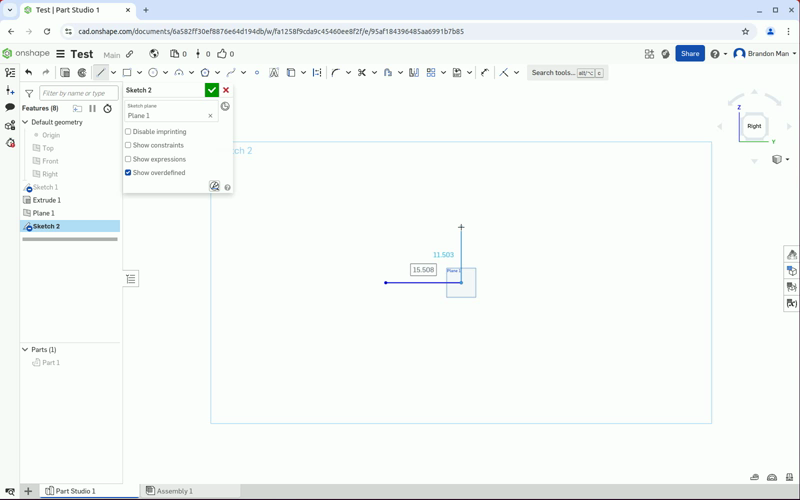
key_up(shift)
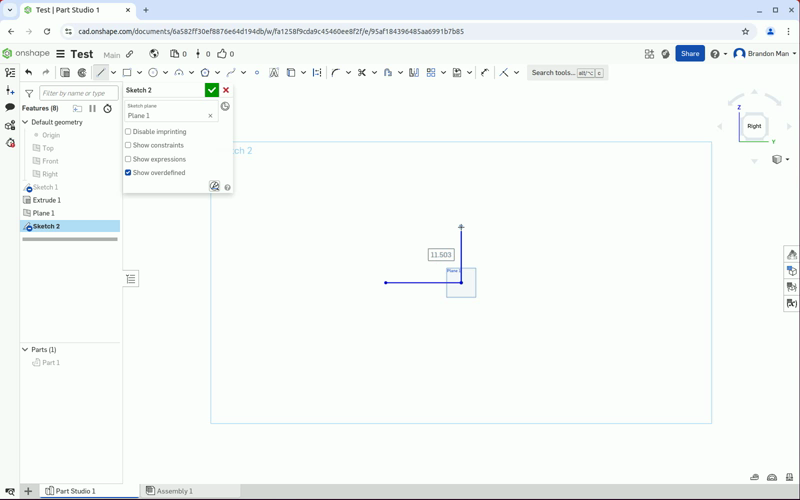
key_down(shift)
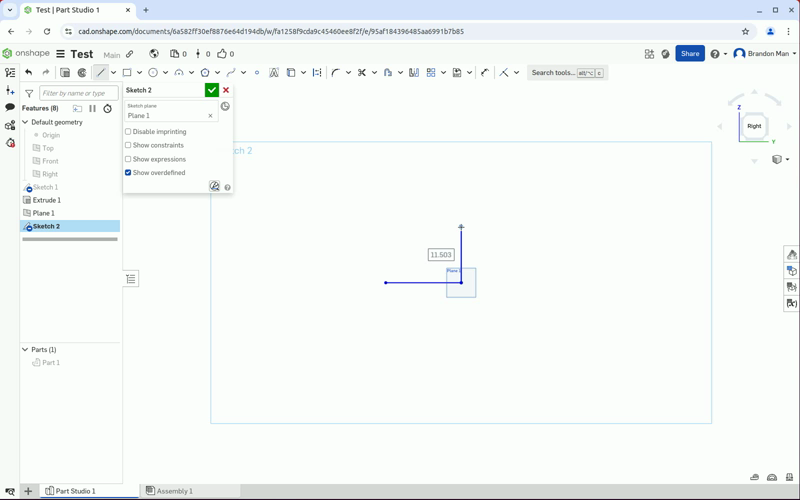
mouse_move(385, 264)
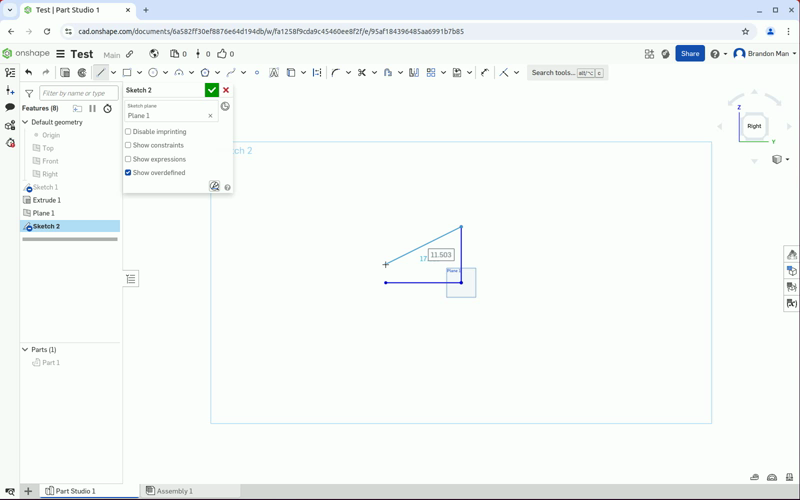
click(385, 264)
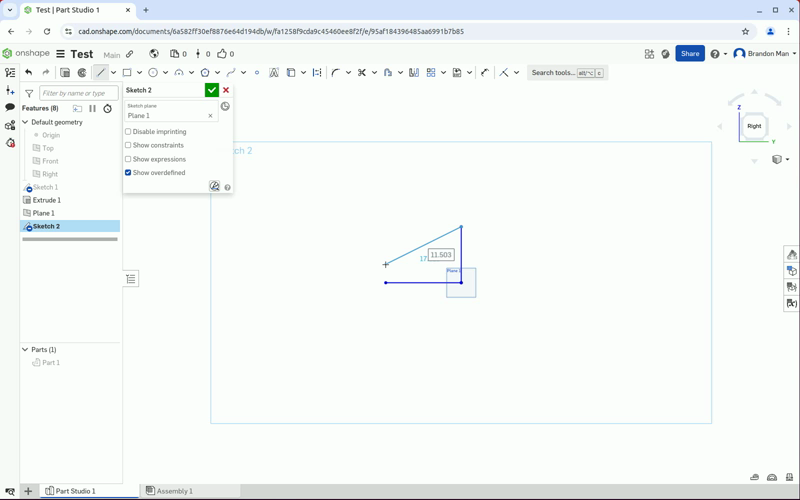
key_up(shift)
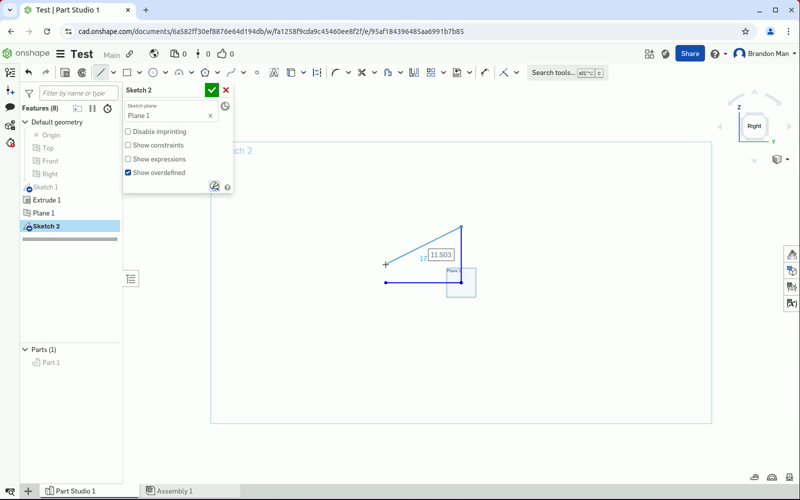
mouse_move(415, 264)
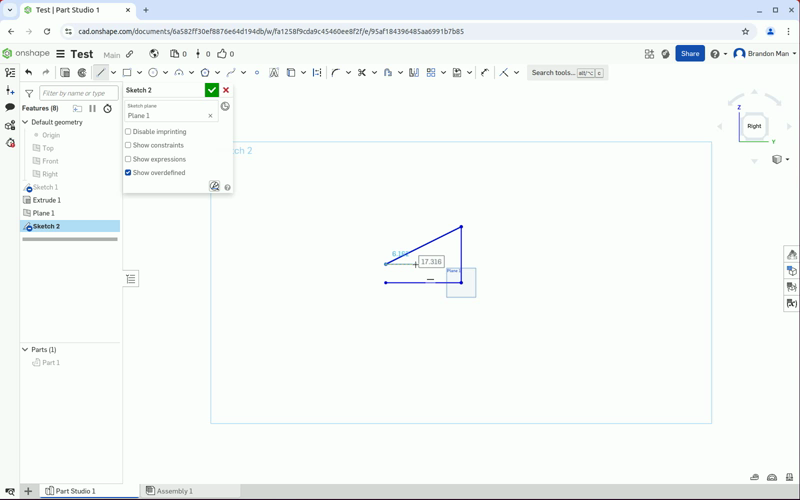
key_down(shift)
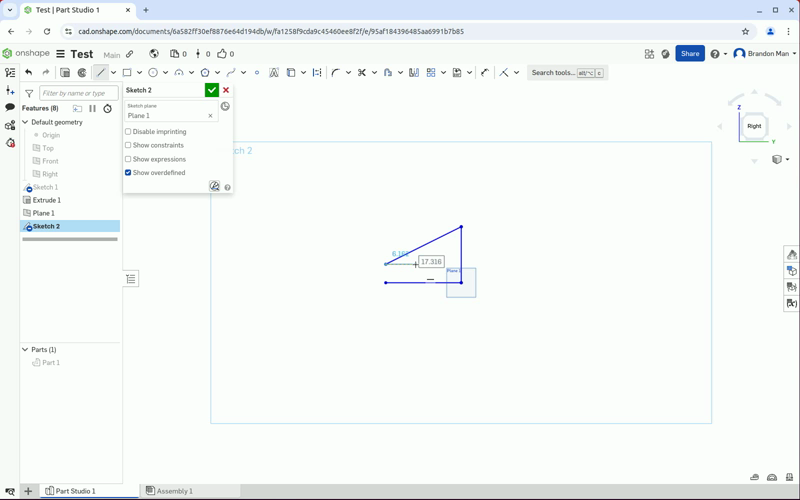
mouse_move(385, 282)
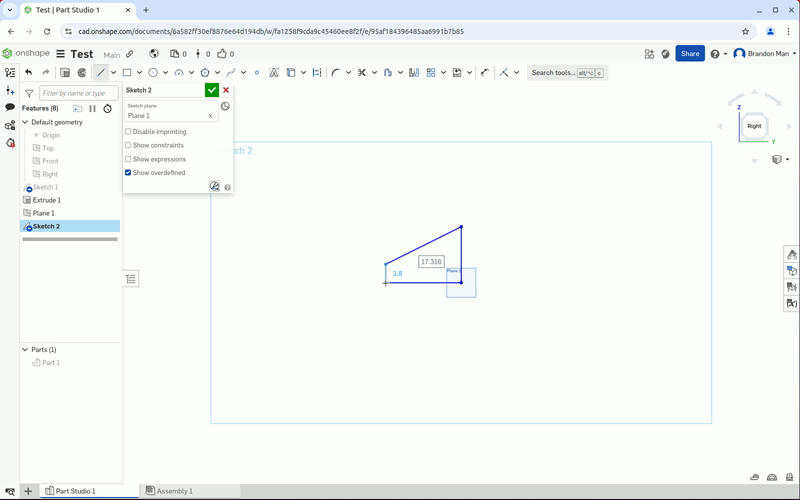
key_up(shift)
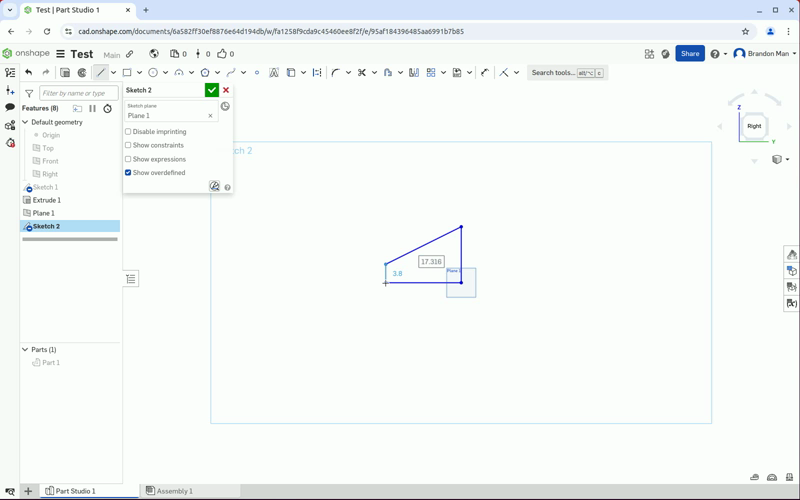
click(385, 282)
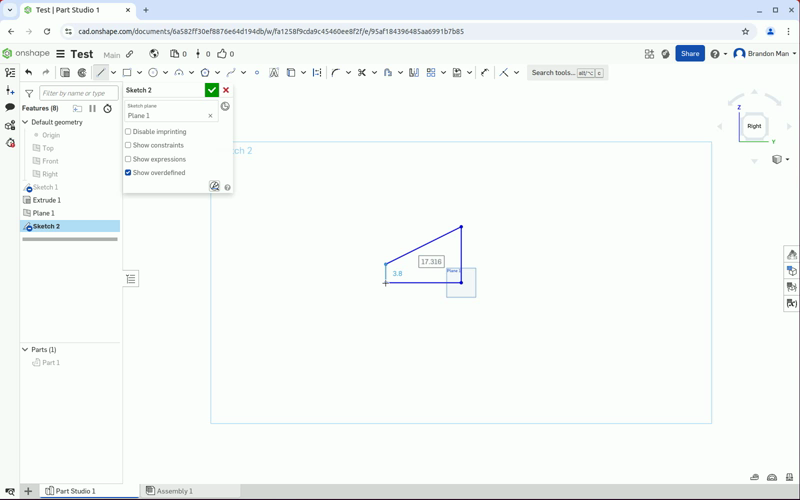
key(esc)
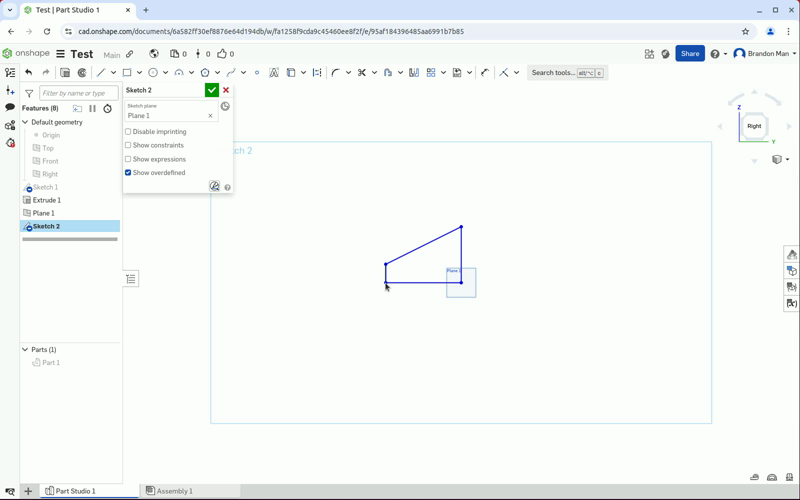
mouse_move(438, 259)
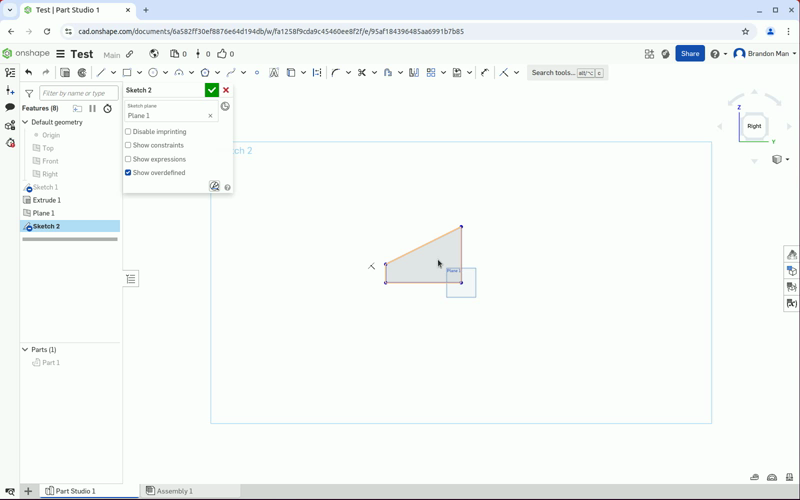
click(438, 259)
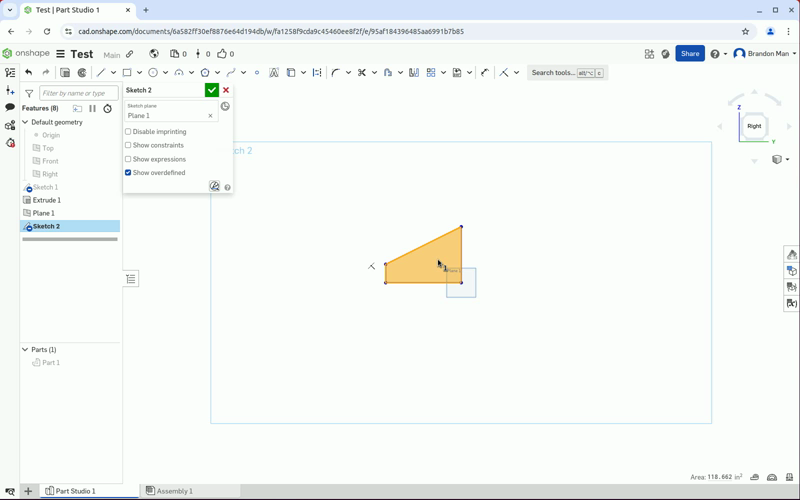
mouse_move(73, 352)
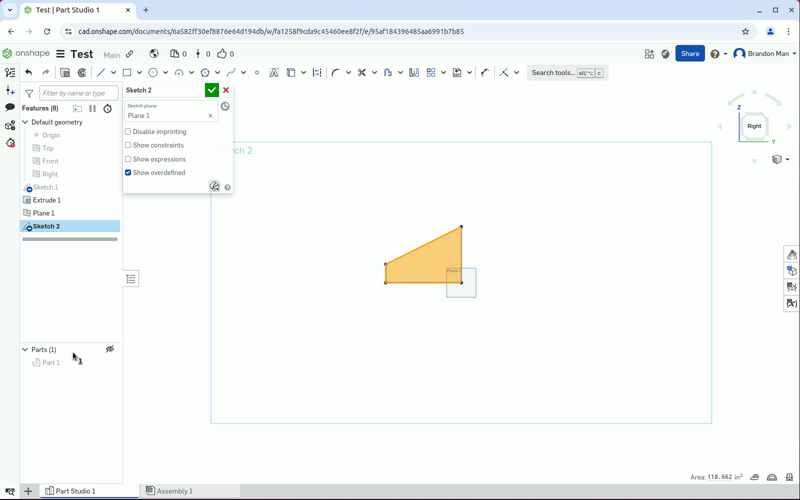
key(shift+y)
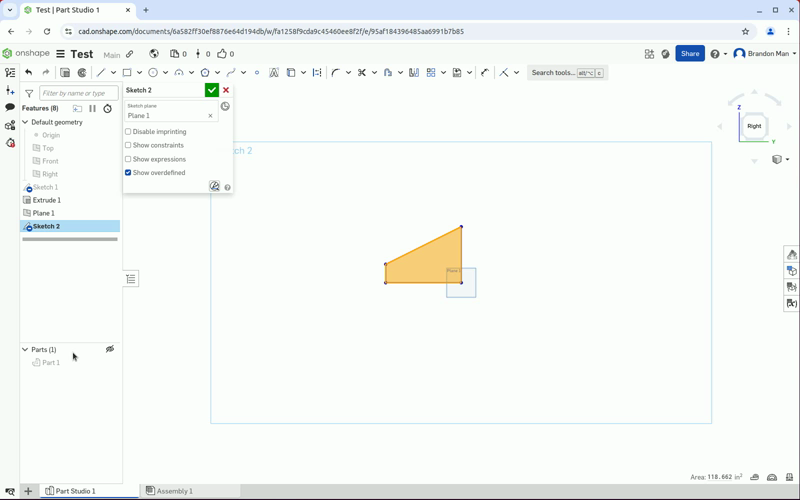
key(shift+e)
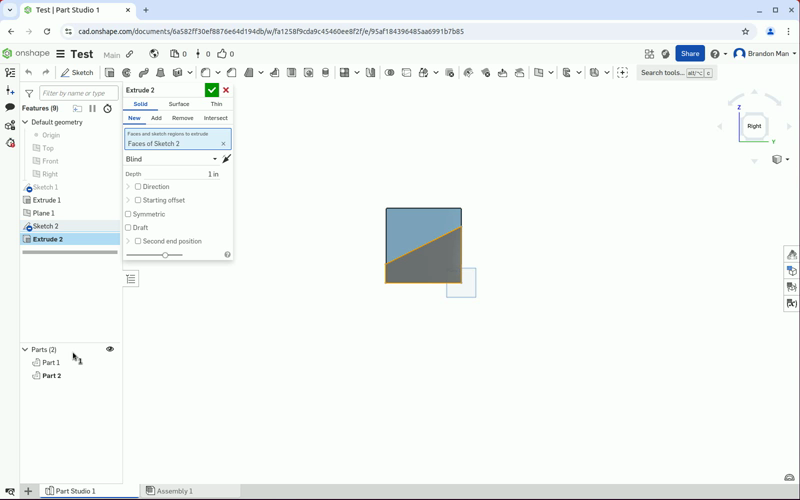
mouse_move(143, 106)
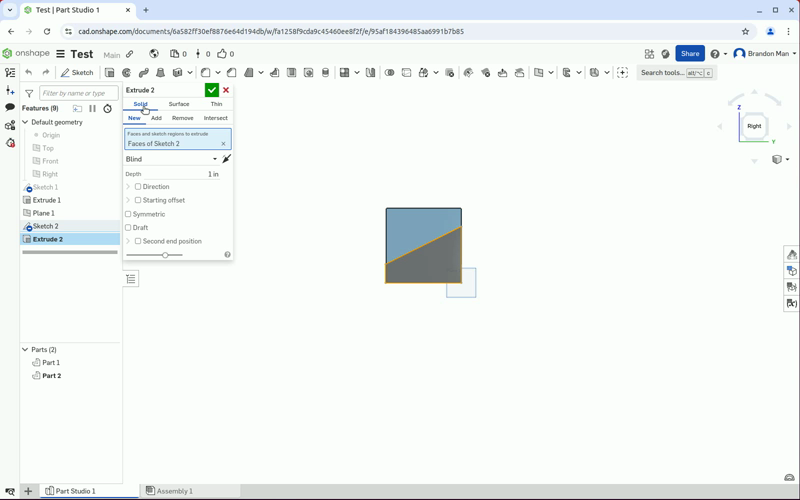
click(143, 106)
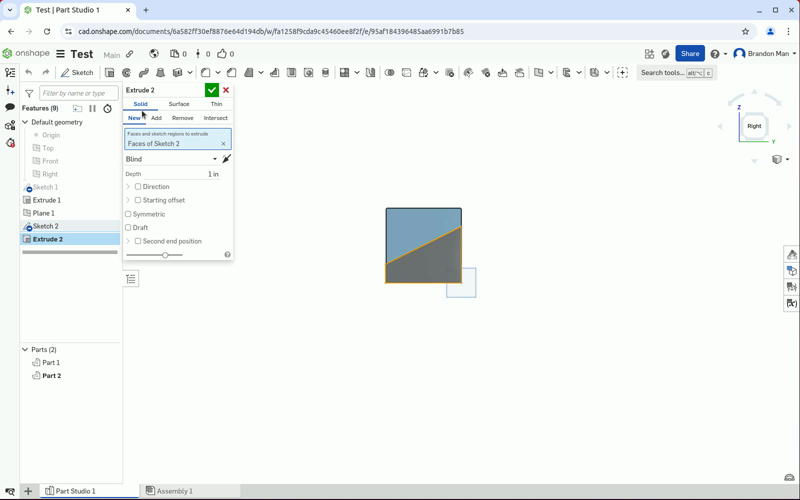
mouse_move(137, 120)
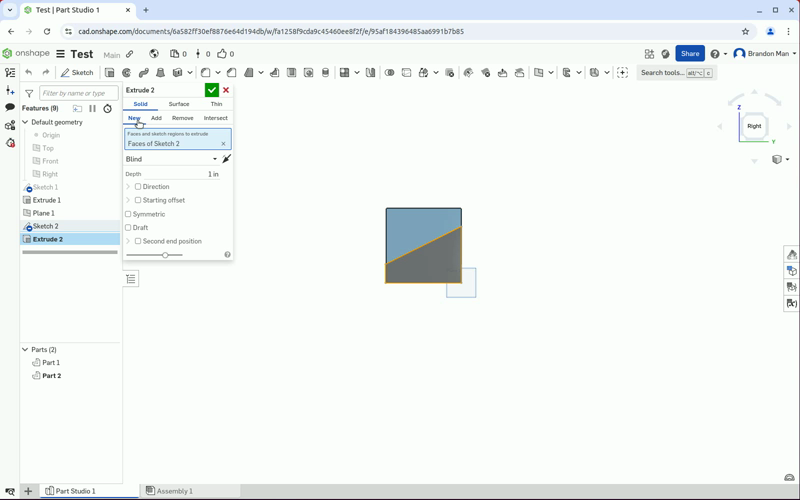
click(137, 120)
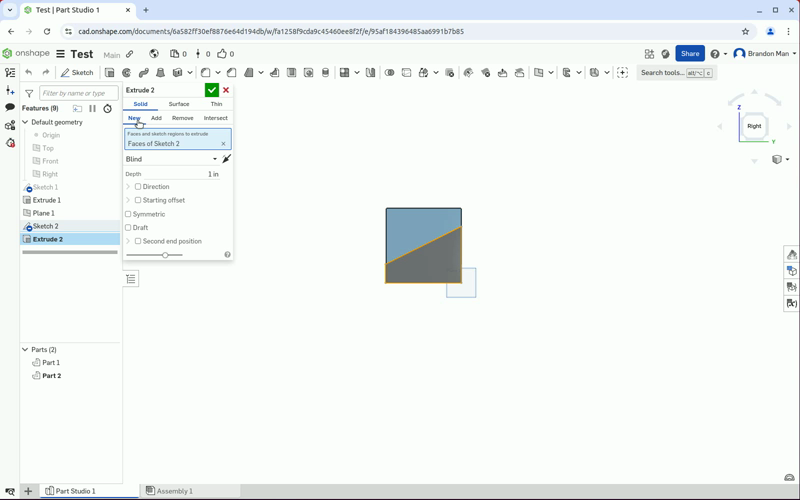
key(tab, 4)
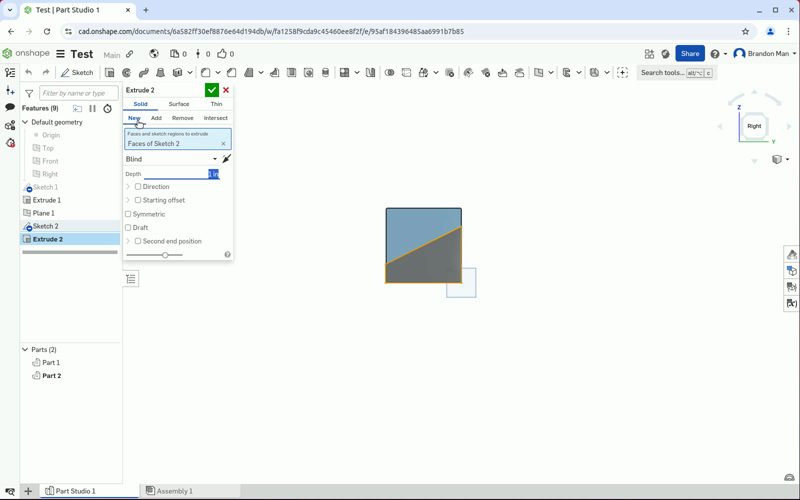
text(-19.738)
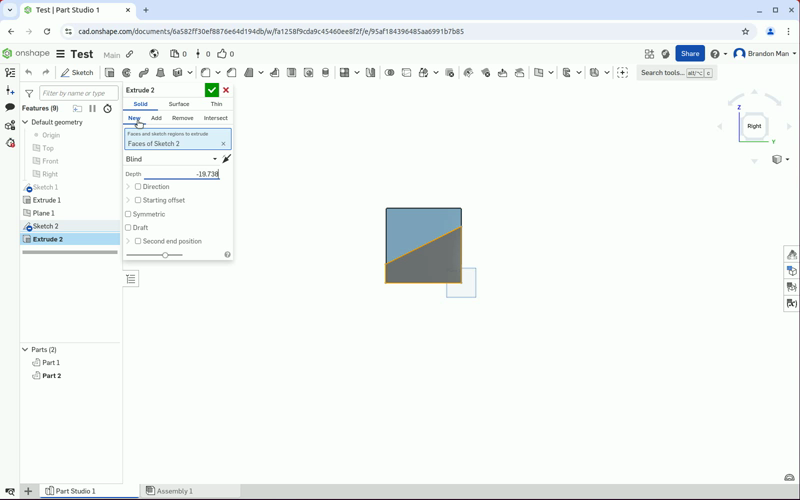
key(enter)
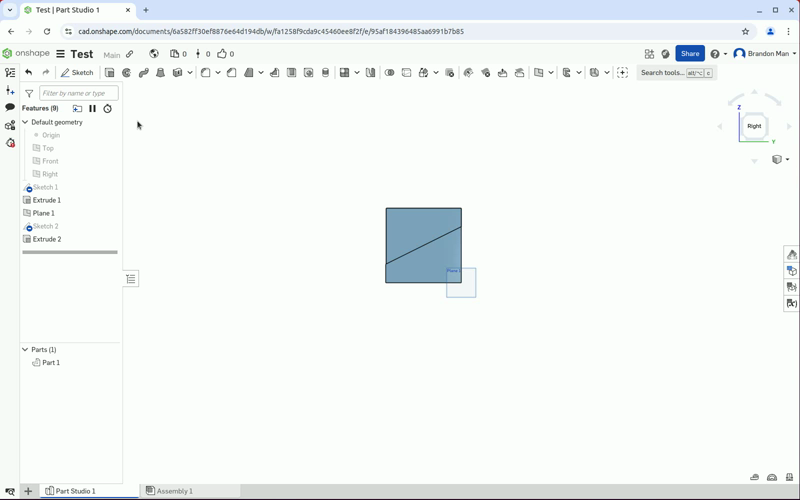
key(shift+h)
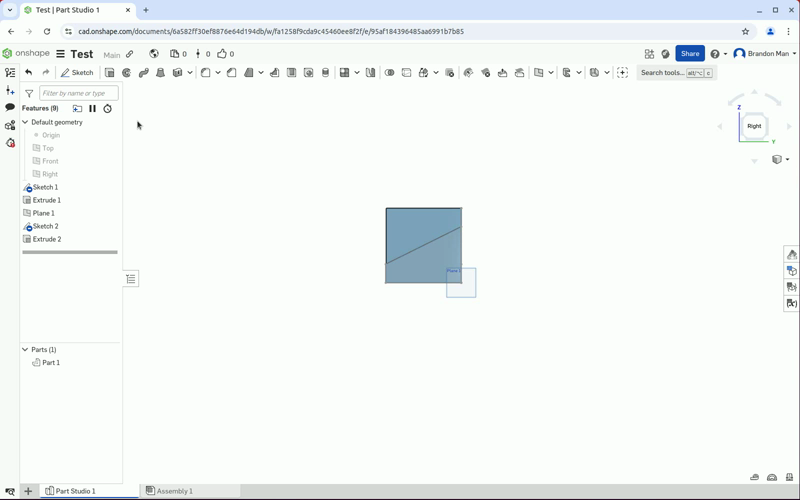
key(shift+h)
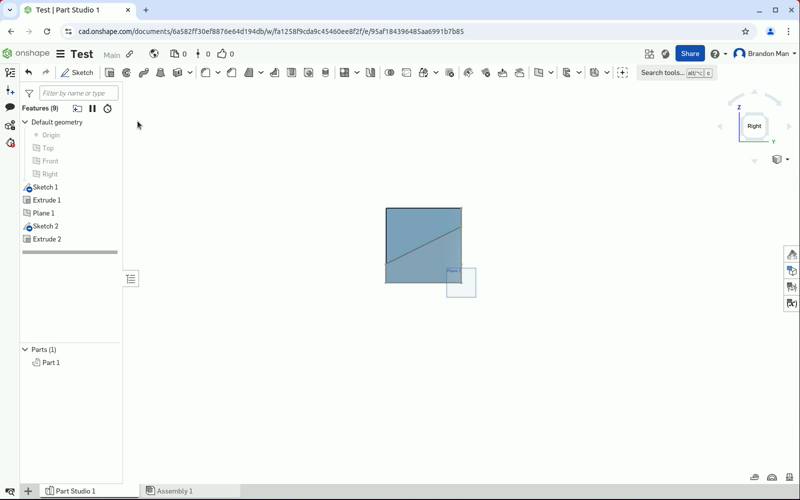
key(shift+7)
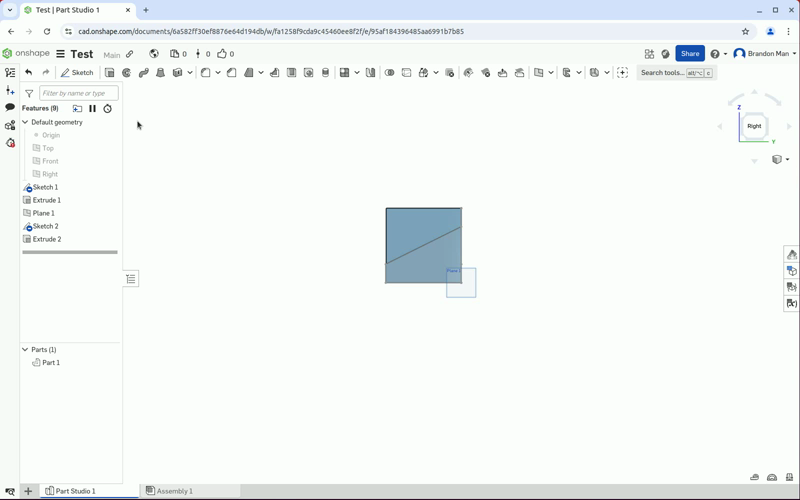
key(right, 2)
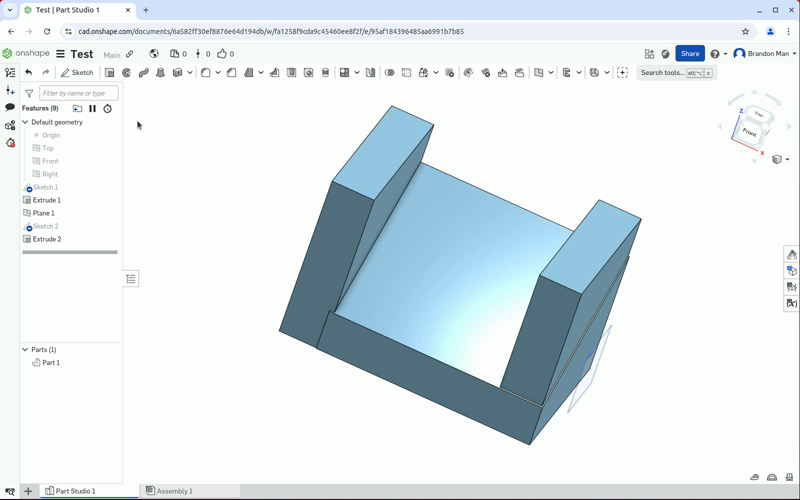
key(down, 2)
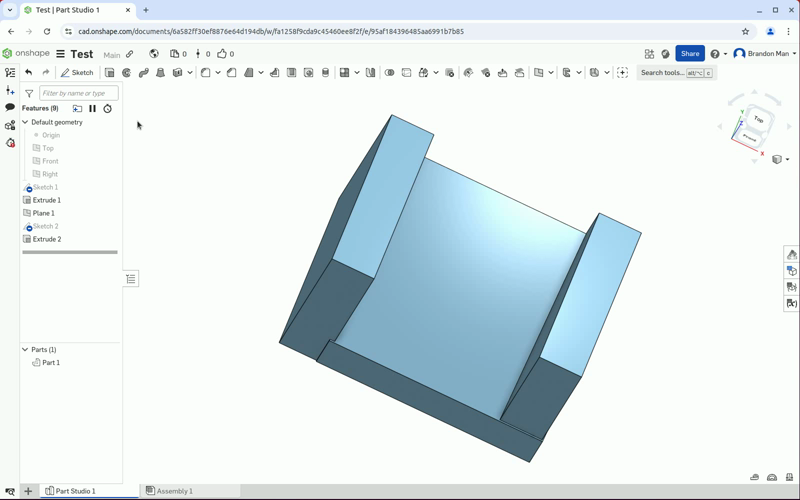
key(up, 2)
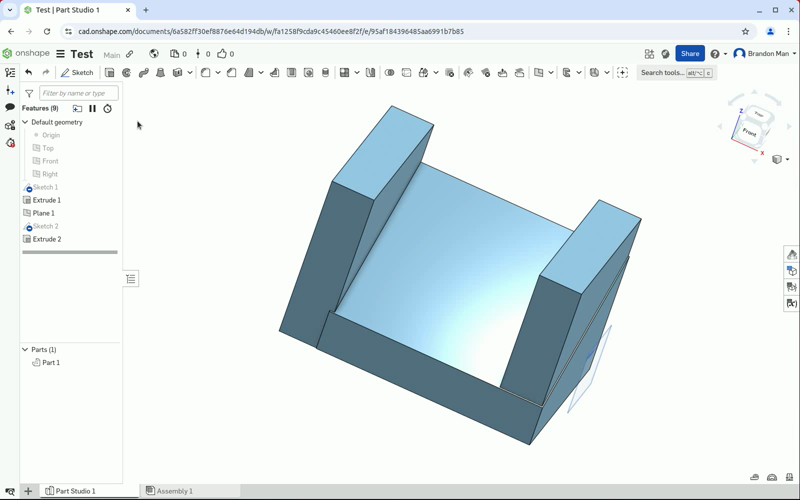
key(left, 2)
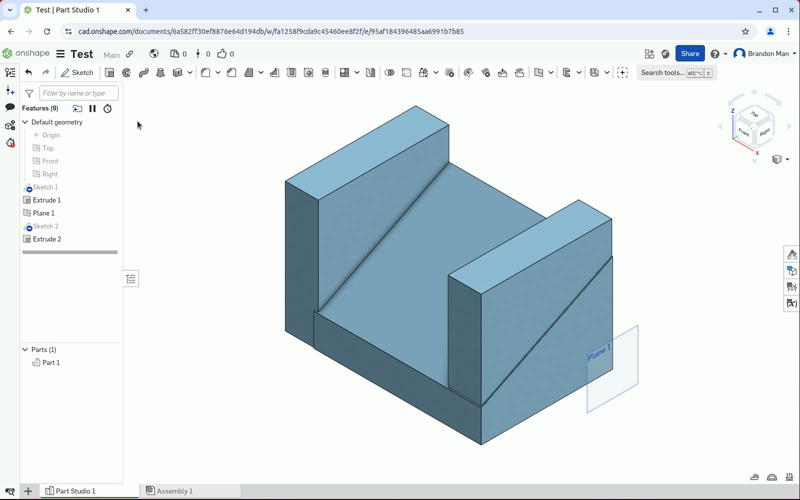
mouse_move(73, 189)
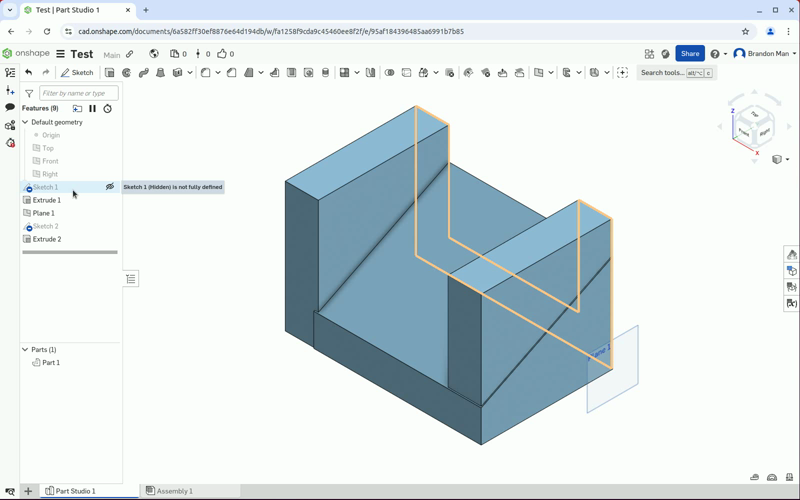
click(73, 189)